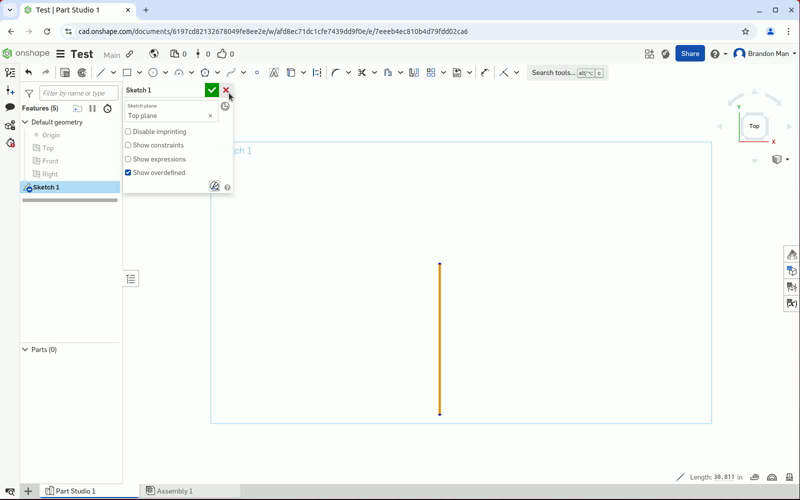
key(shift+h)
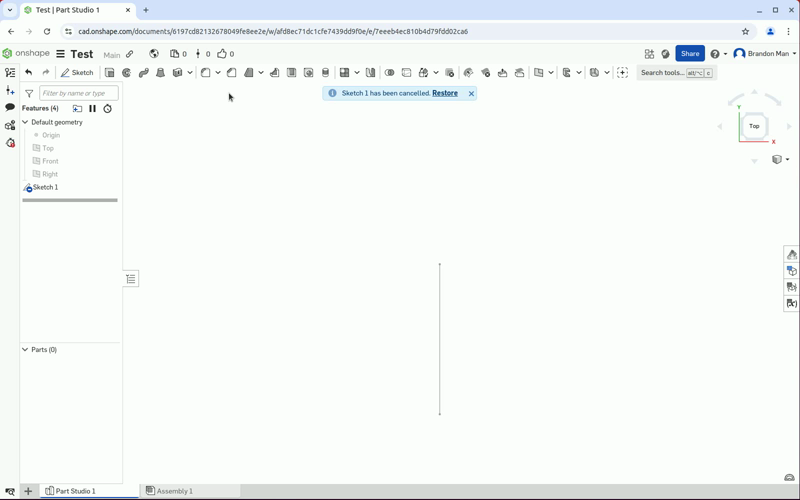
mouse_move(73, 352)
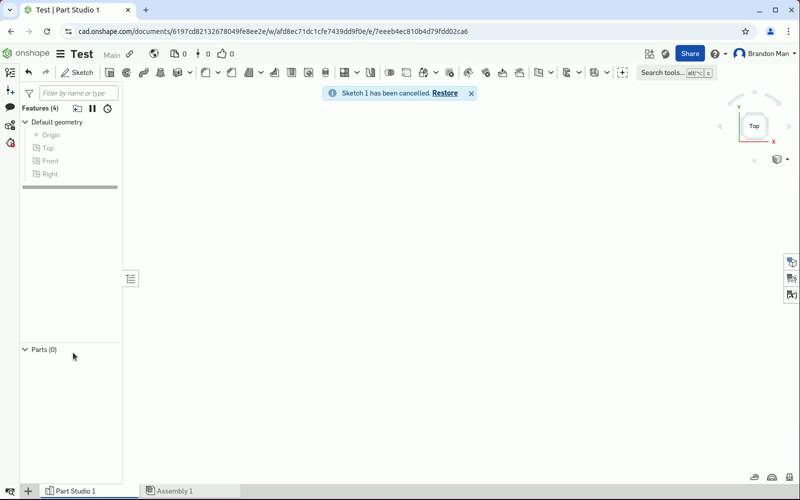
key(y)
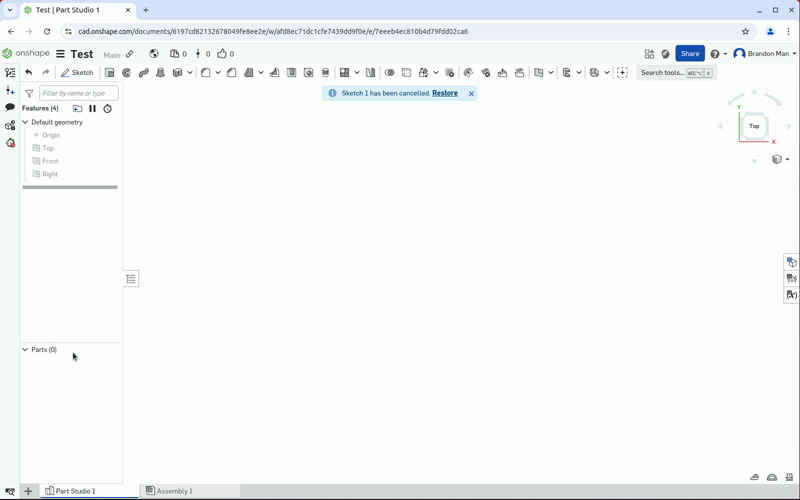
key(shift+p)
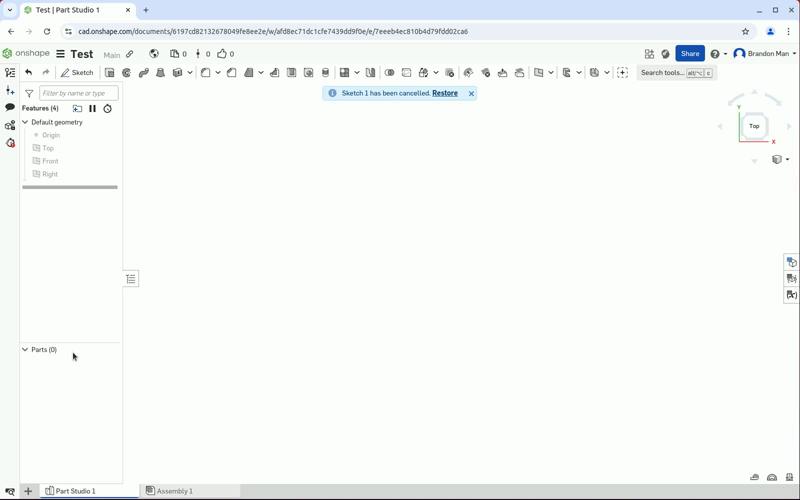
key(space)
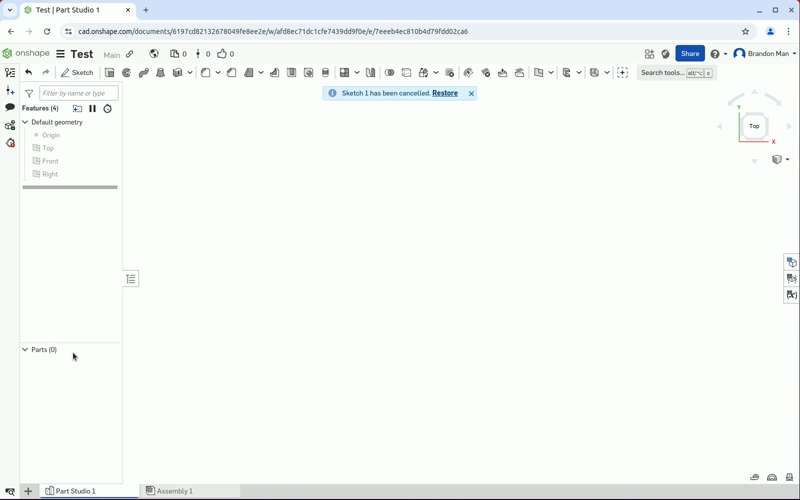
key_down(shift)
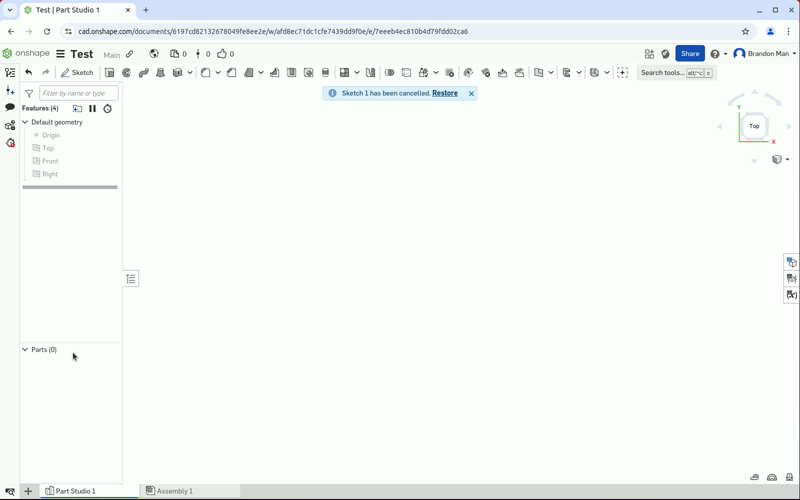
key(up)
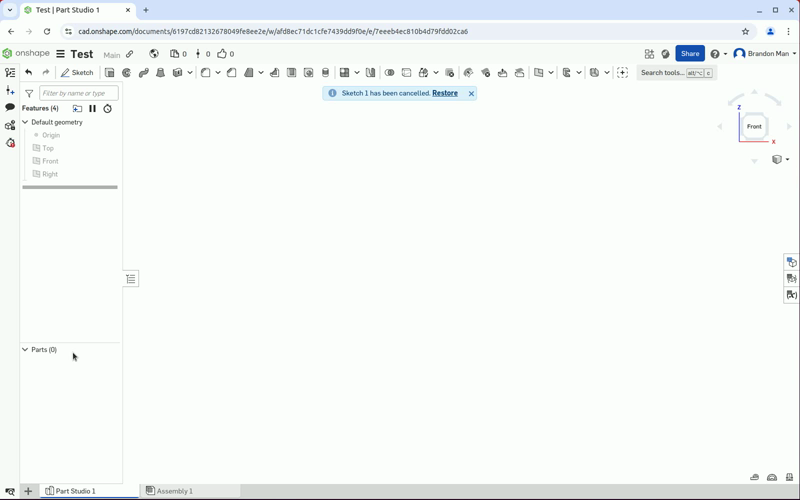
key_up(shift)
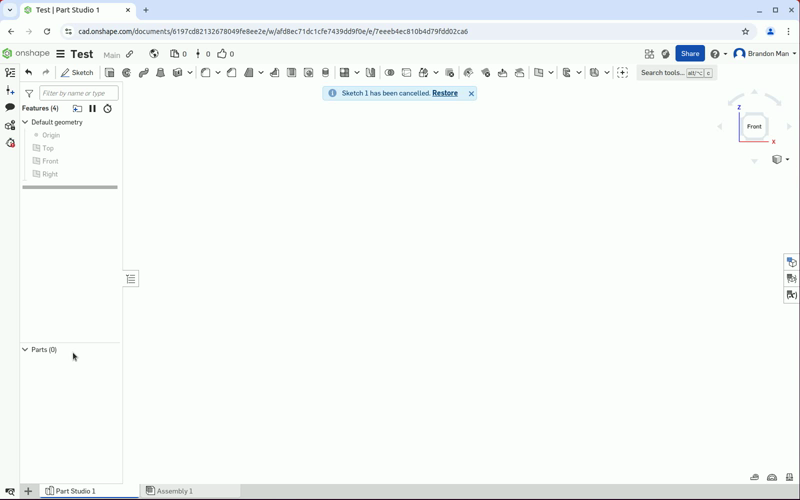
mouse_move(73, 352)
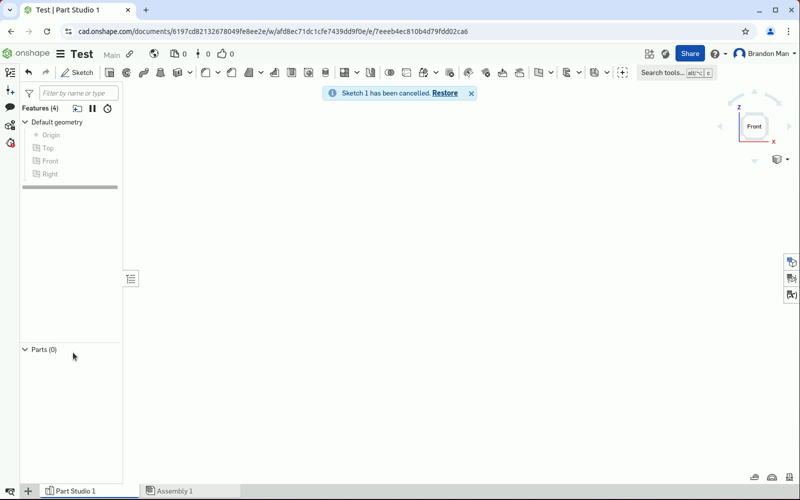
key(shift+y)
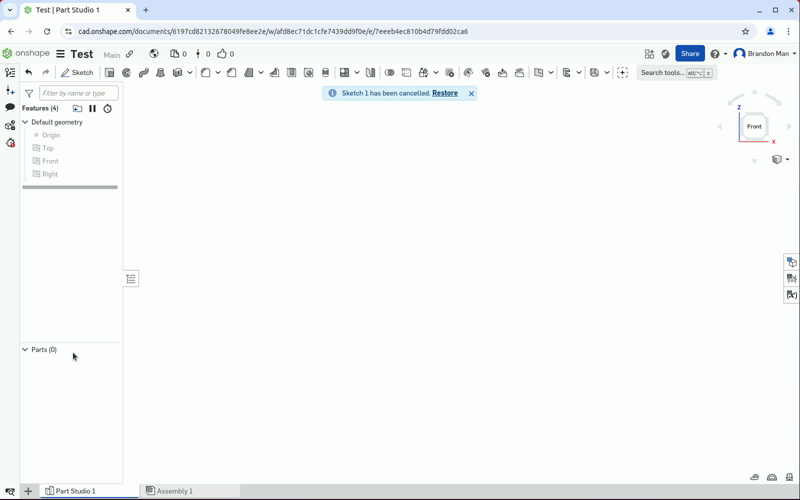
key(shift+s)
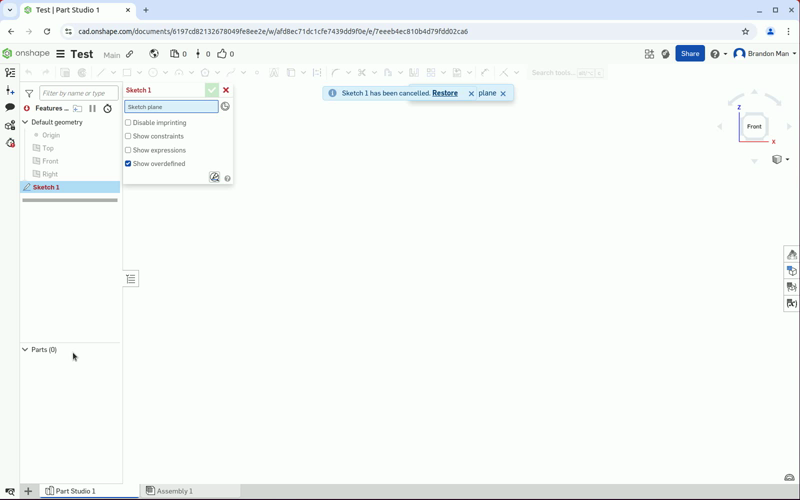
mouse_move(73, 163)
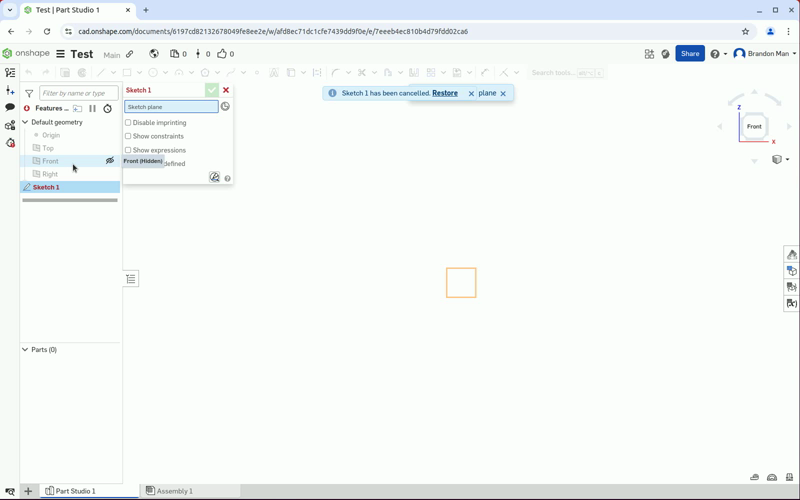
click(73, 163)
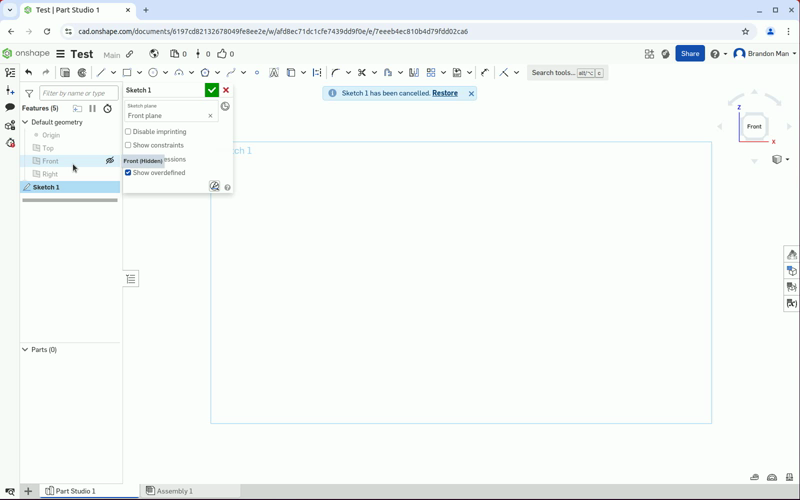
mouse_move(73, 352)
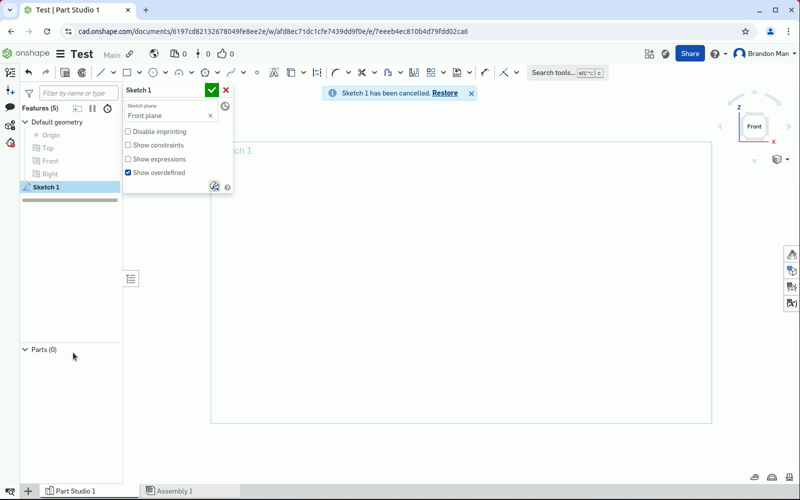
key(y)
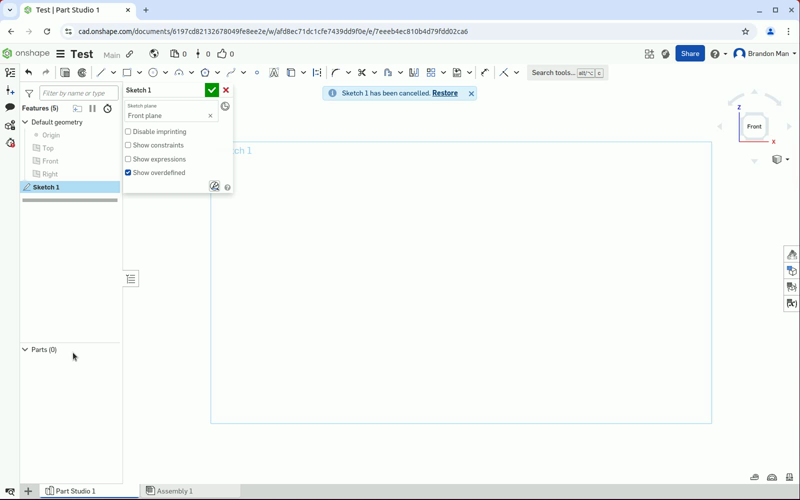
key(l)
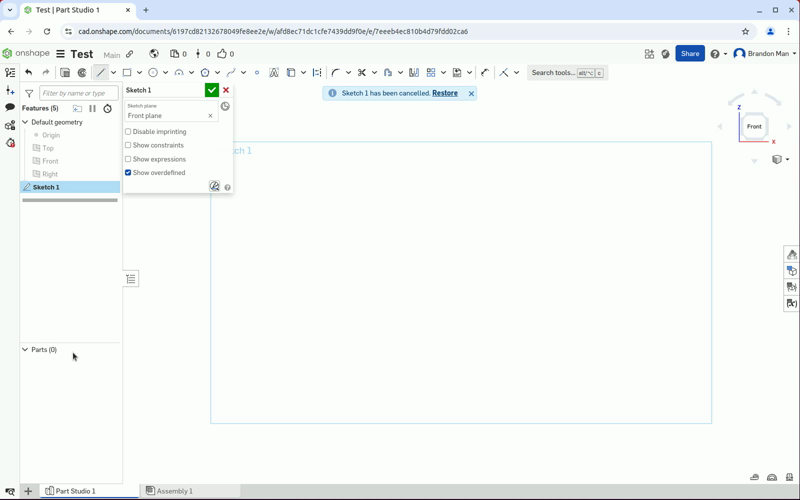
key_down(shift)
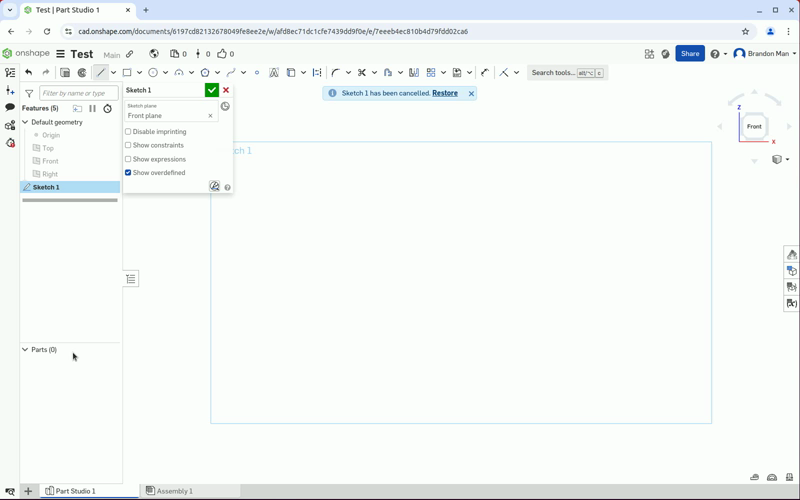
mouse_move(460, 282)
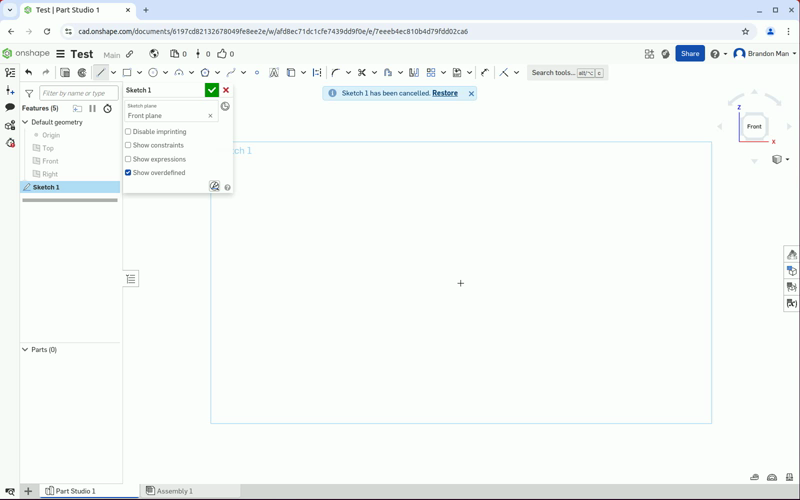
click(460, 282)
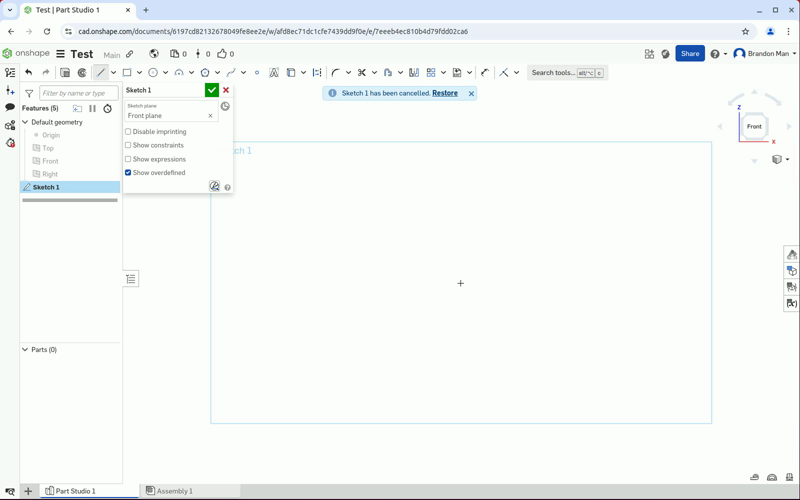
key_up(shift)
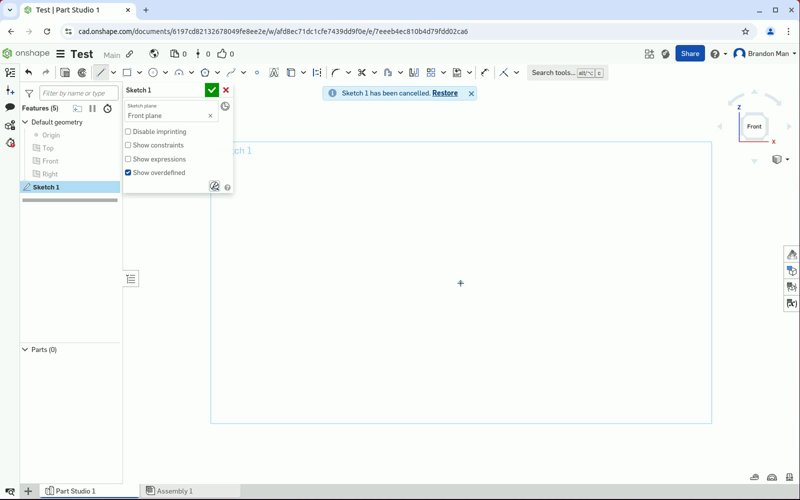
key_down(shift)
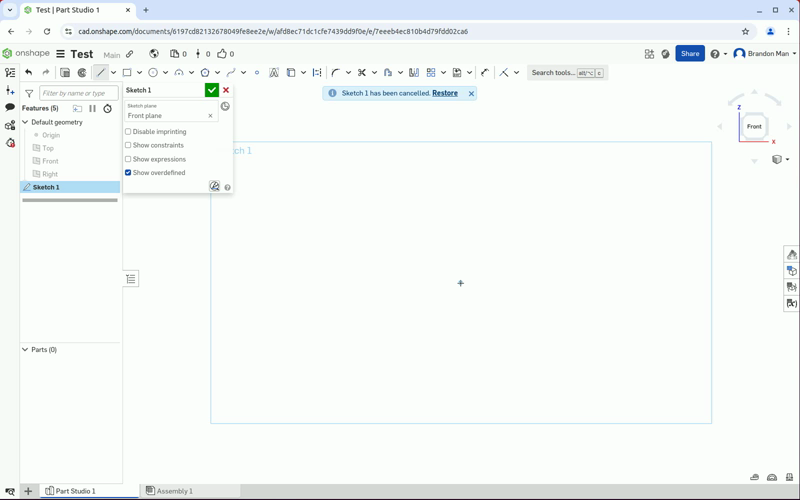
mouse_move(554, 282)
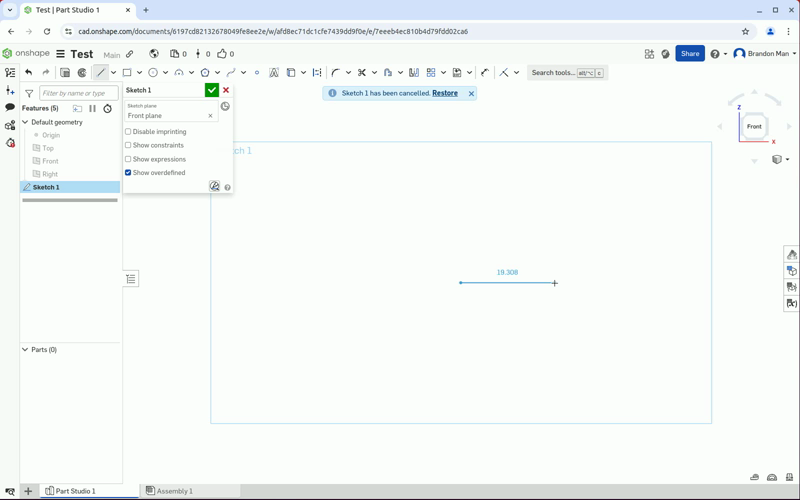
click(554, 282)
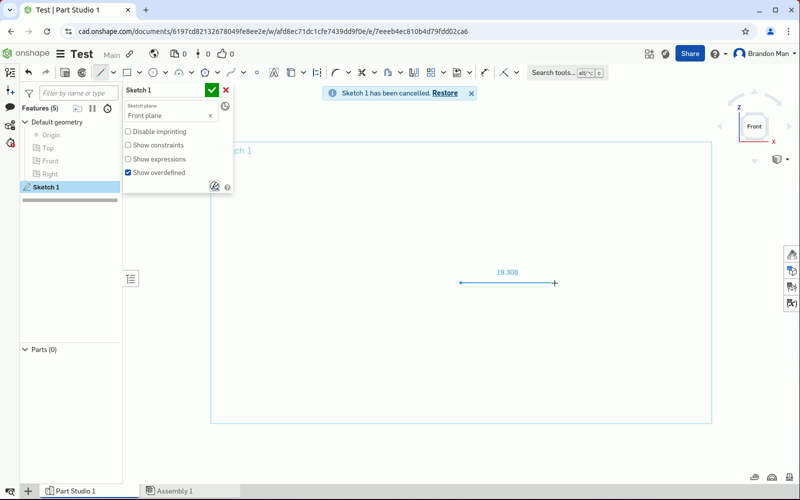
key_up(shift)
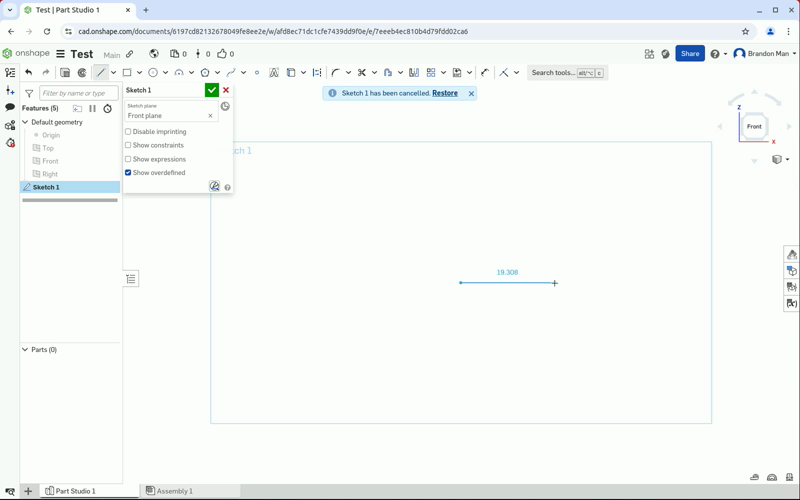
key_down(shift)
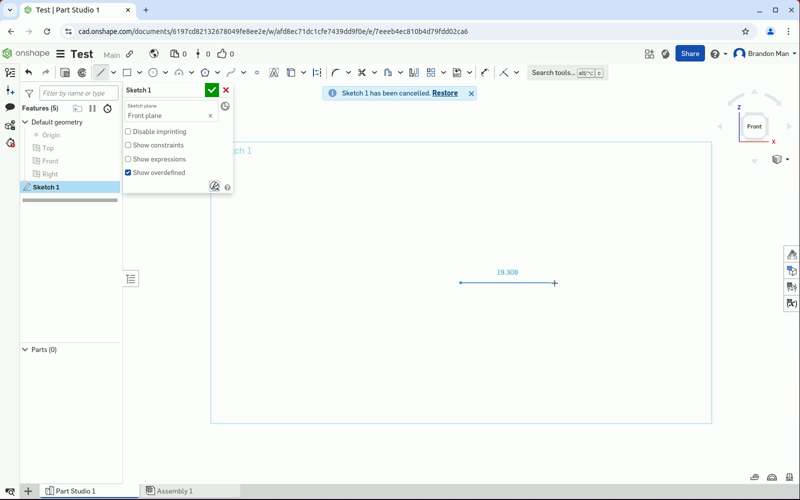
mouse_move(554, 189)
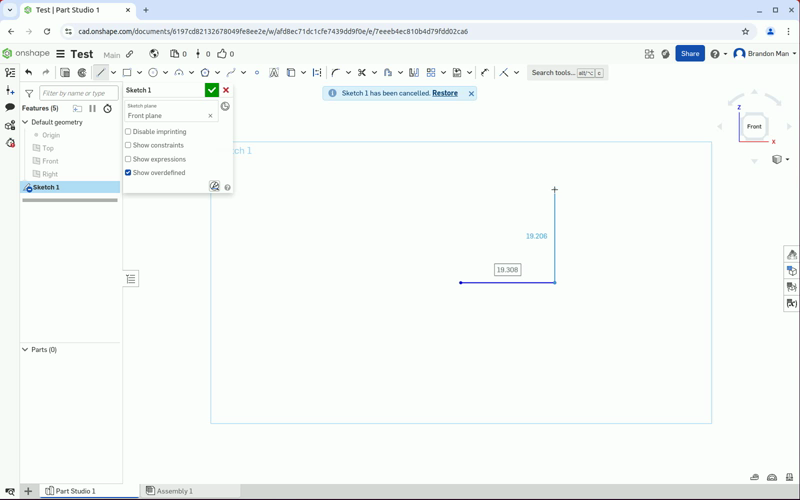
click(554, 189)
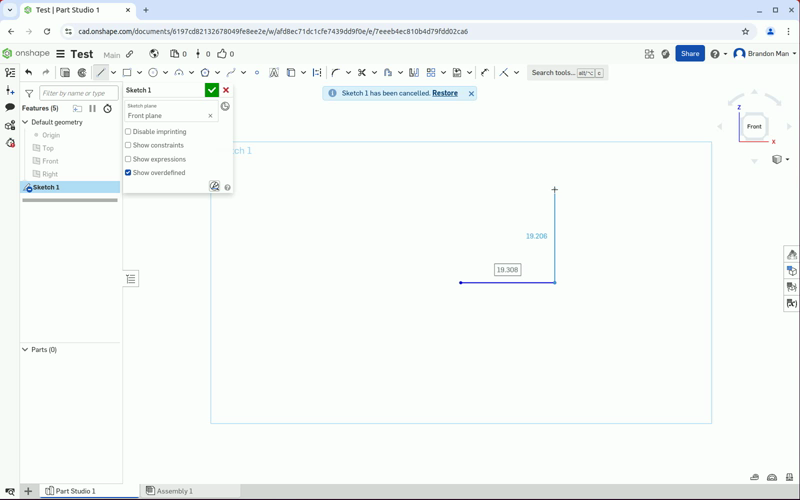
key_up(shift)
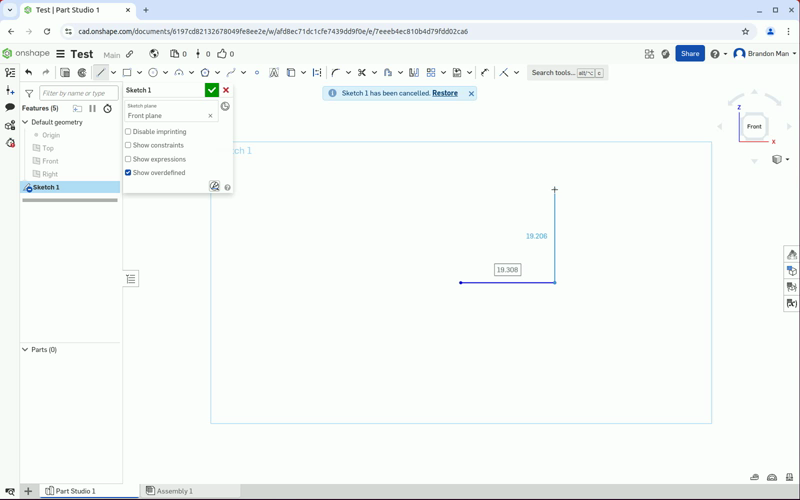
key_down(shift)
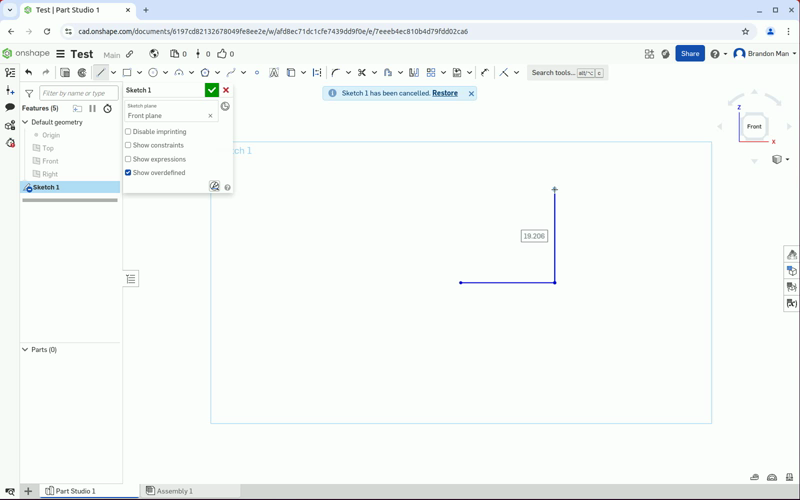
mouse_move(460, 189)
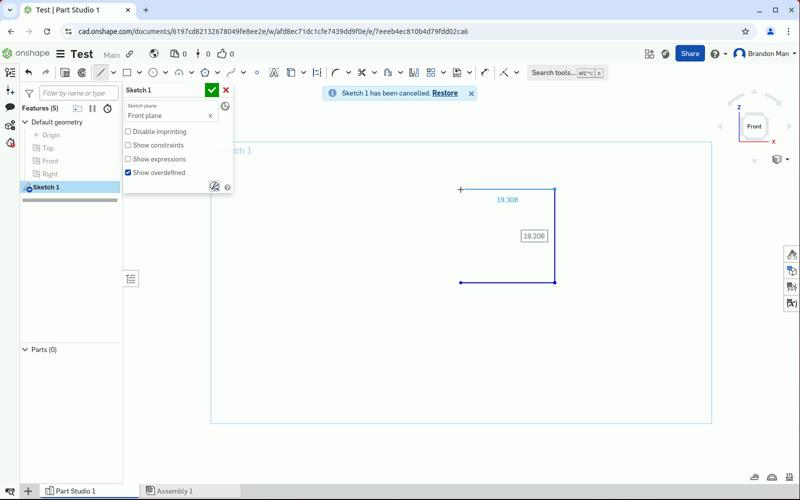
click(460, 189)
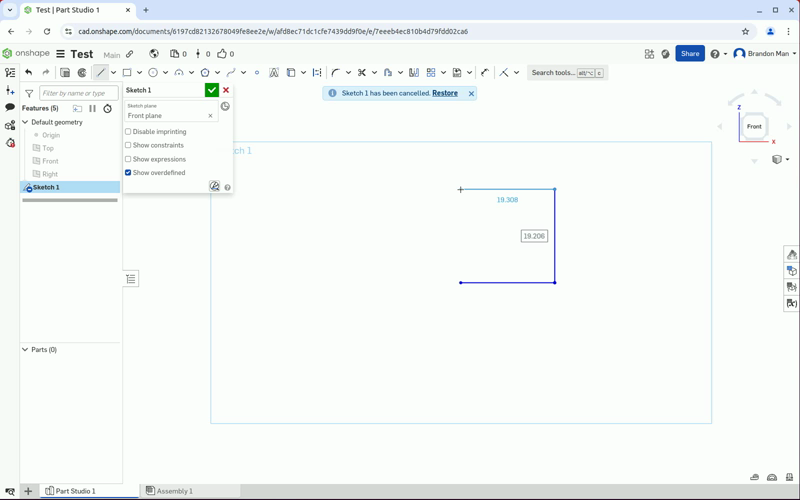
key_up(shift)
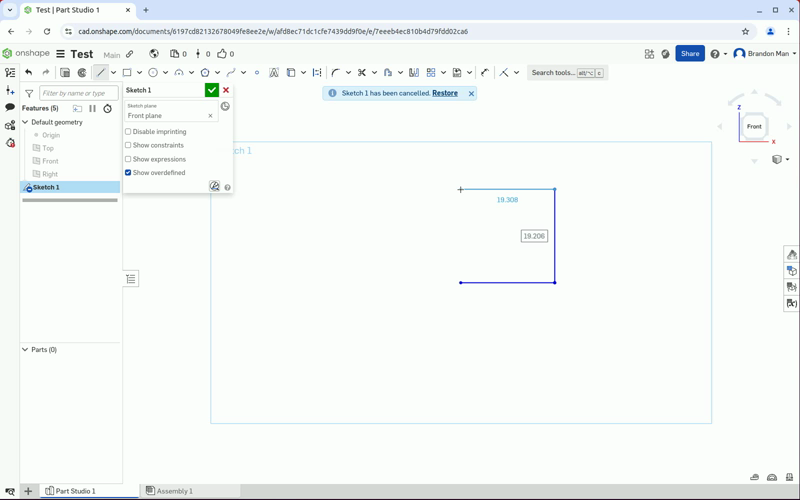
key_down(shift)
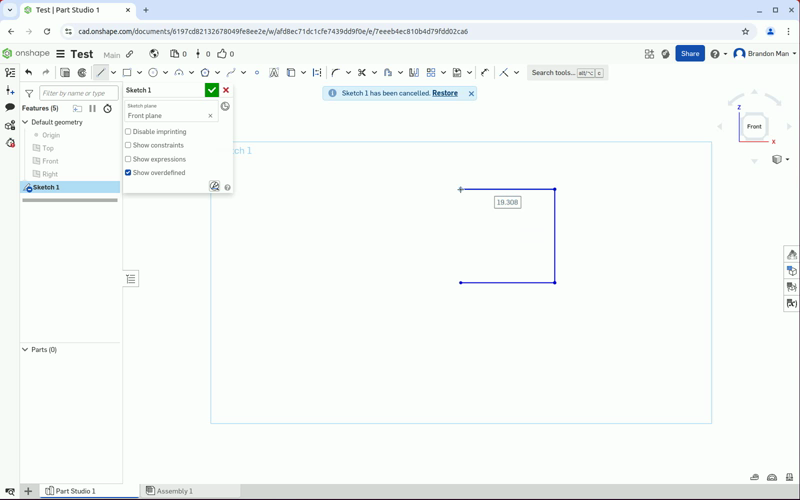
mouse_move(460, 282)
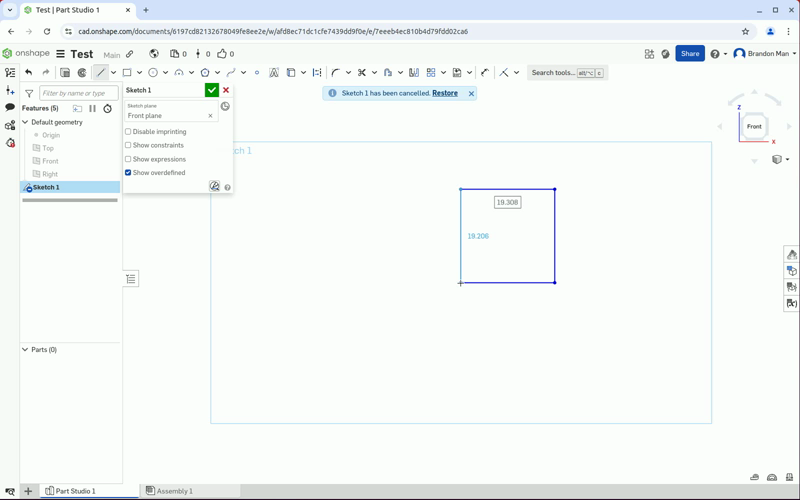
key_up(shift)
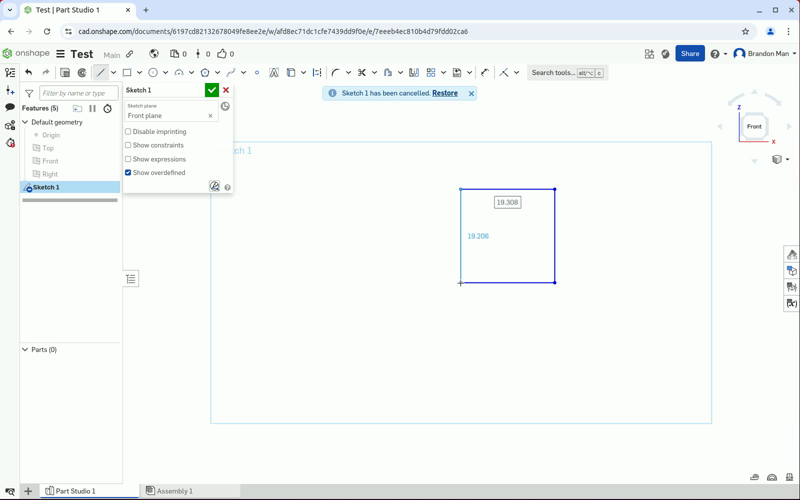
click(460, 282)
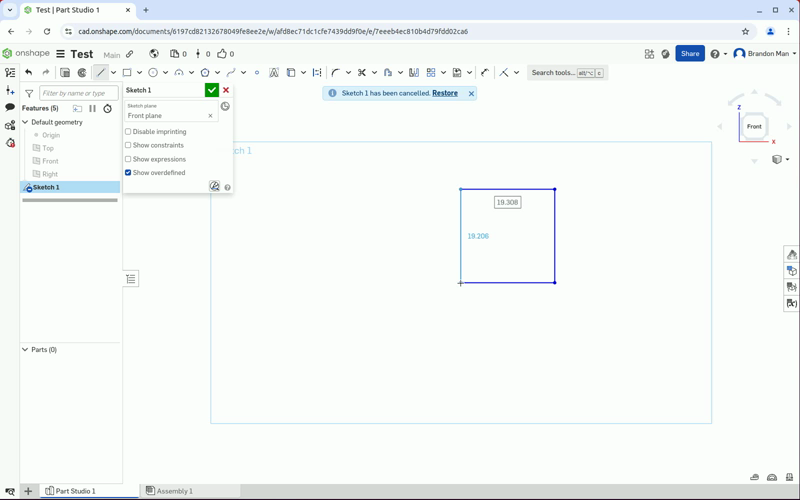
key(esc)
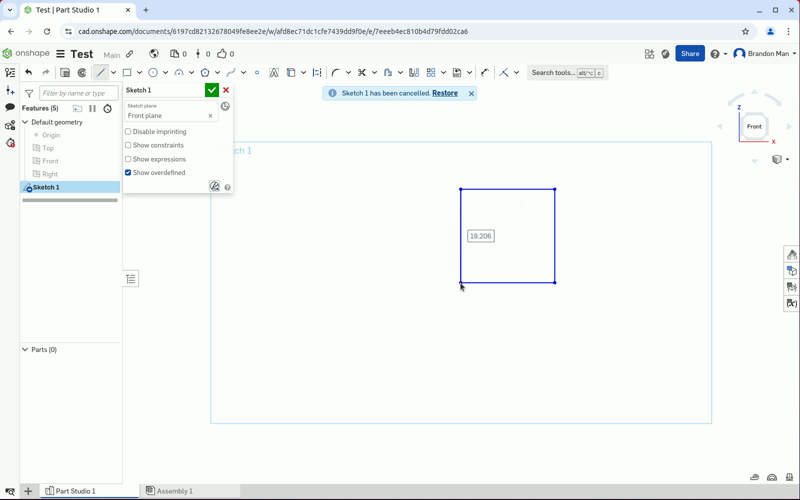
key(c)
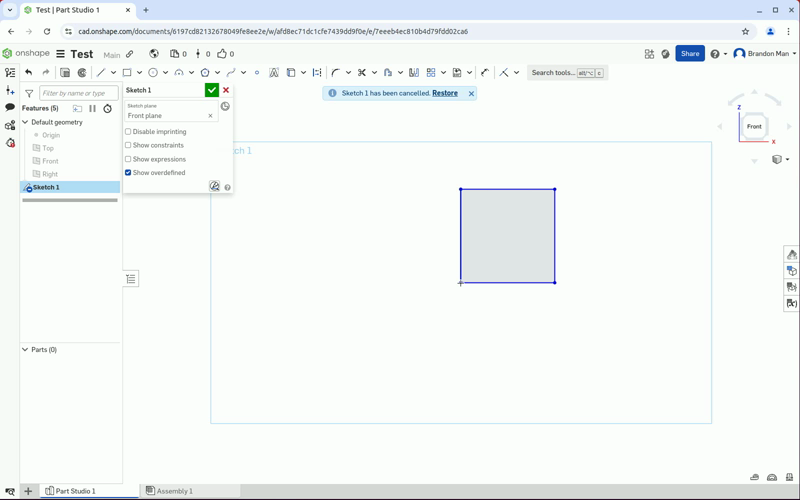
key_down(shift)
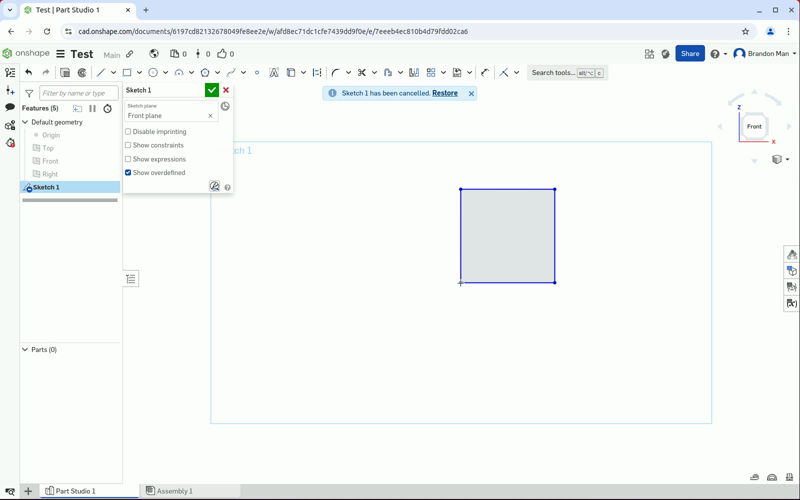
mouse_move(508, 238)
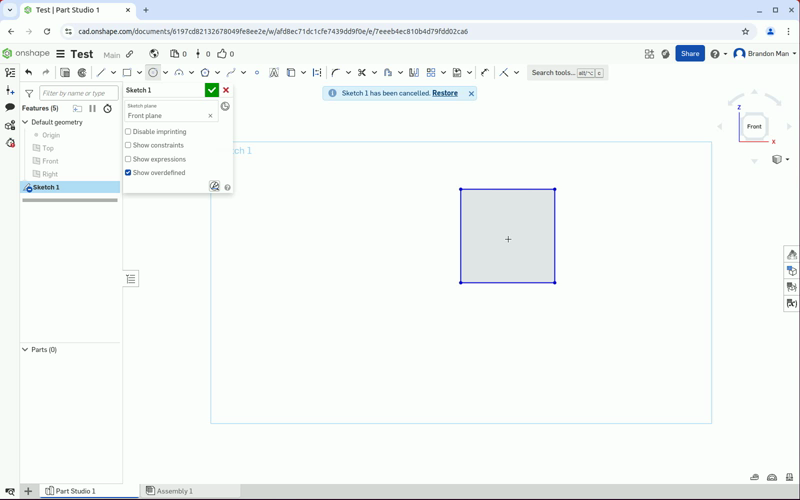
click(508, 238)
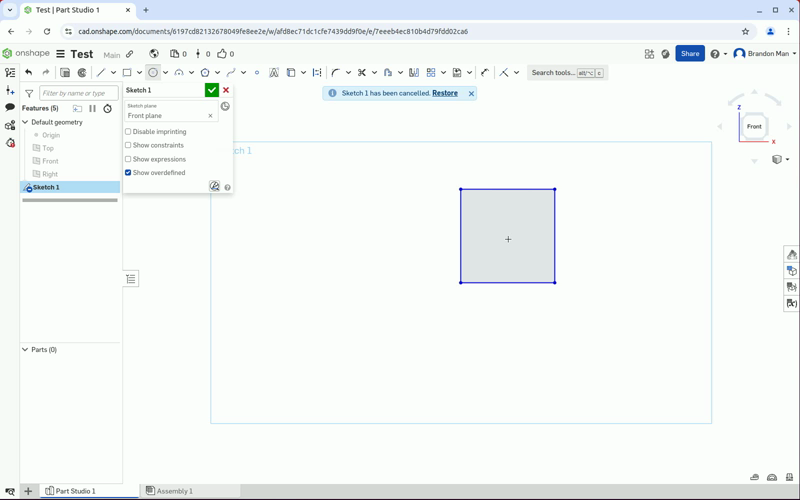
key_up(shift)
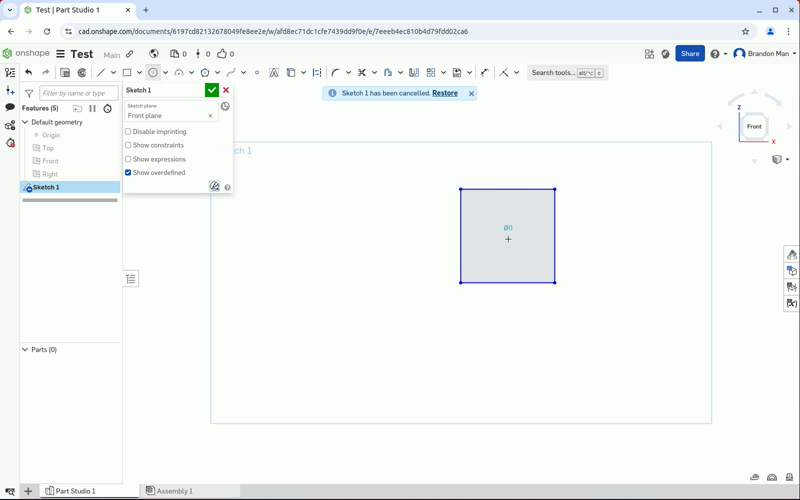
mouse_move(515, 238)
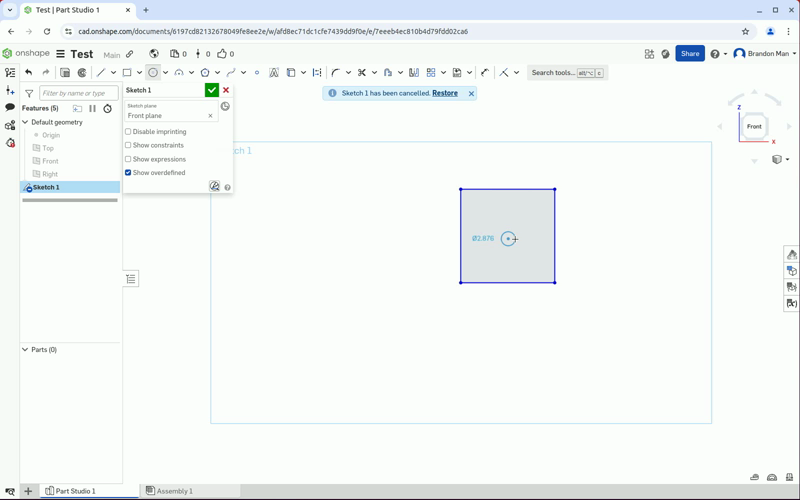
click(515, 238)
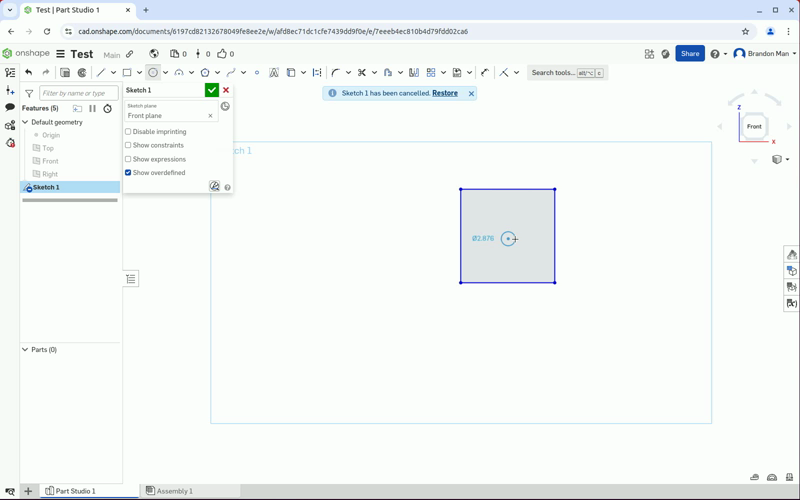
key(esc)
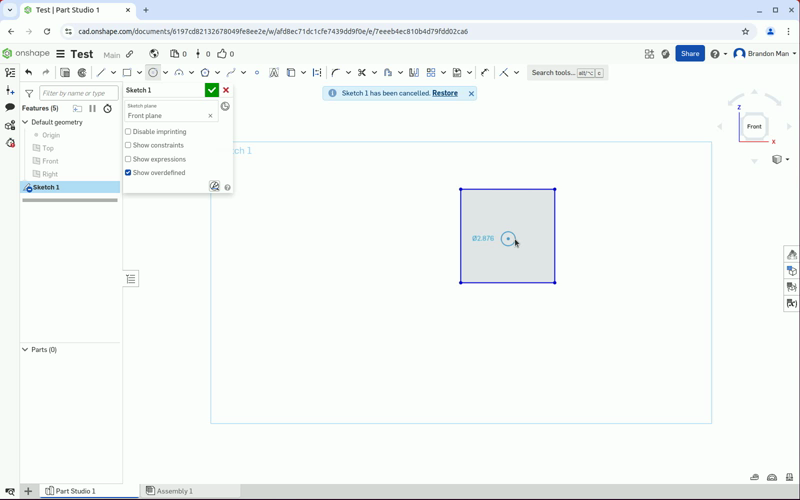
mouse_move(530, 256)
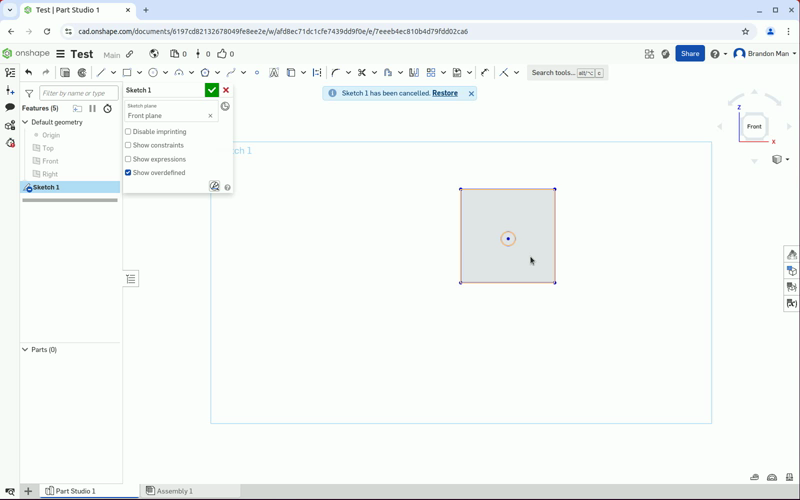
click(530, 256)
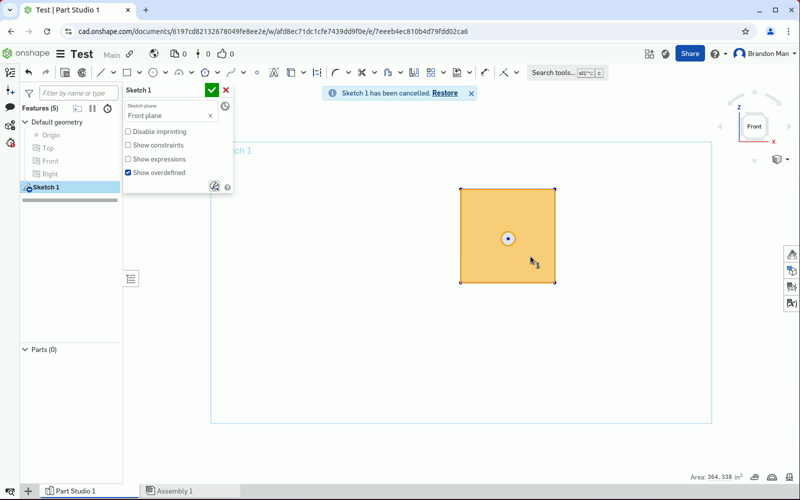
mouse_move(73, 352)
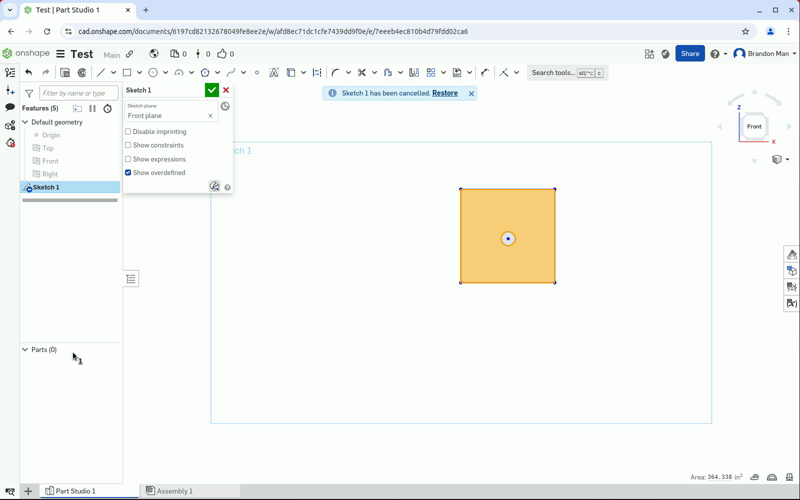
key(shift+y)
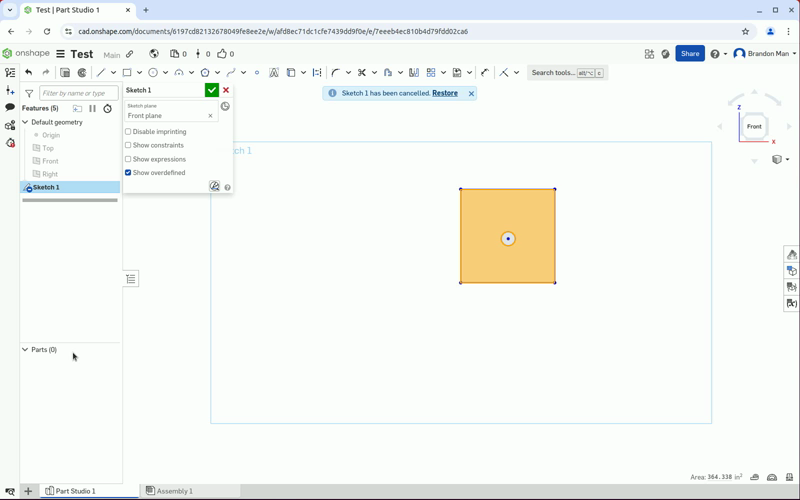
key(shift+e)
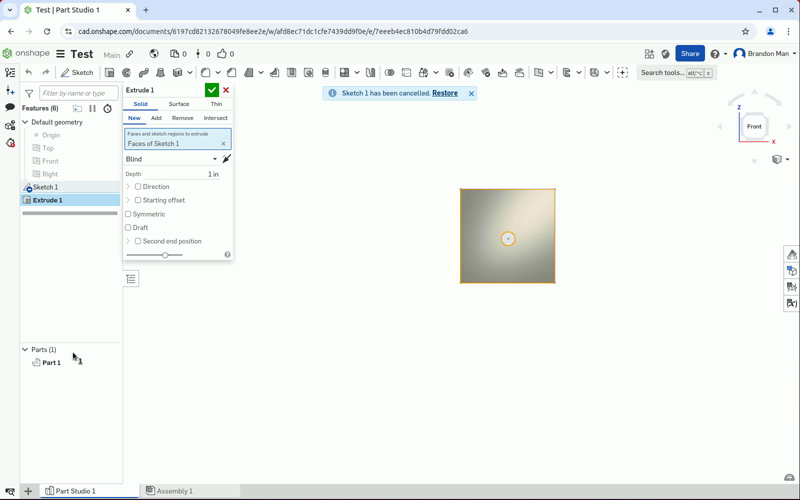
mouse_move(143, 106)
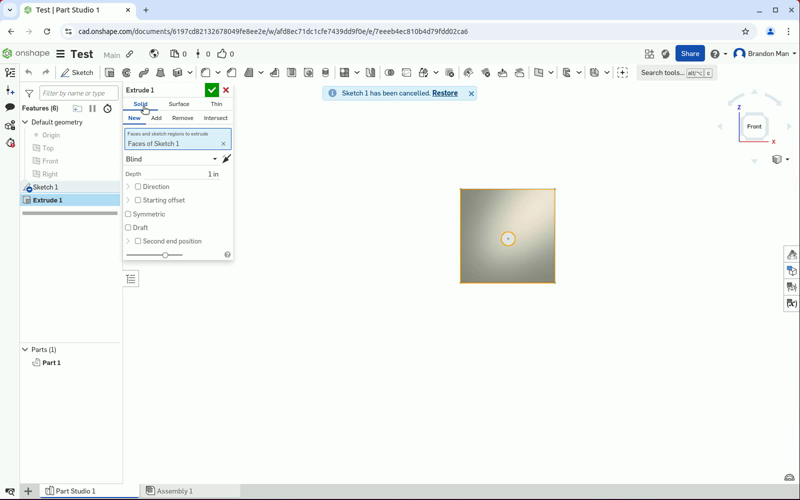
click(143, 106)
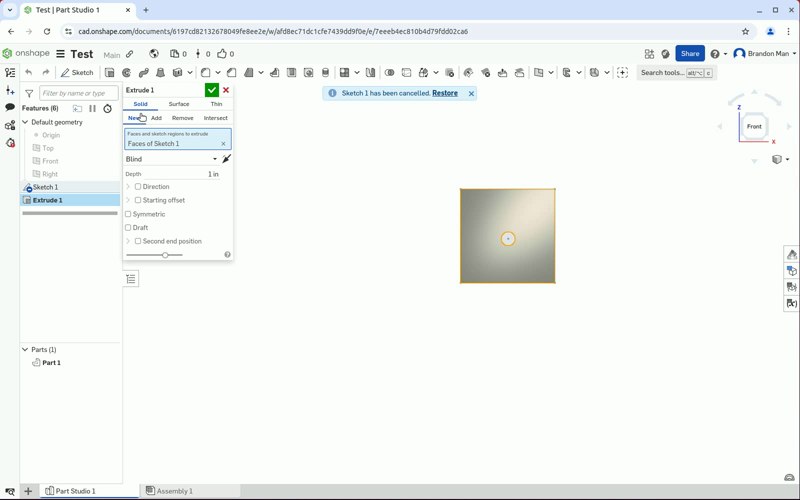
mouse_move(137, 120)
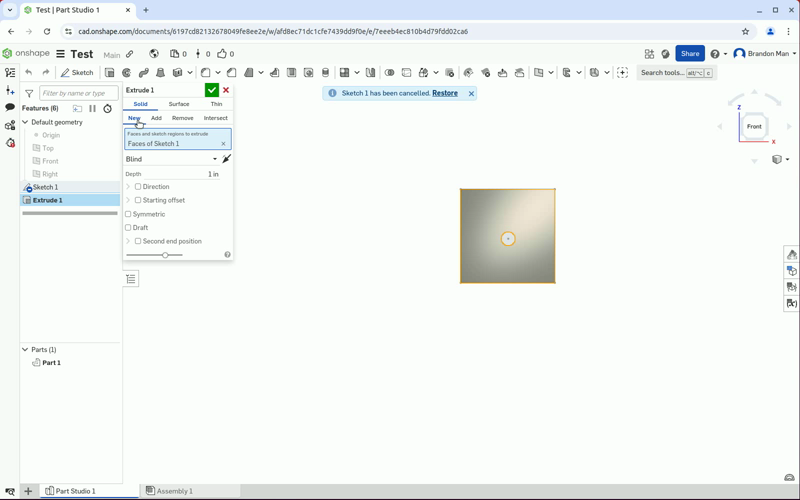
click(137, 120)
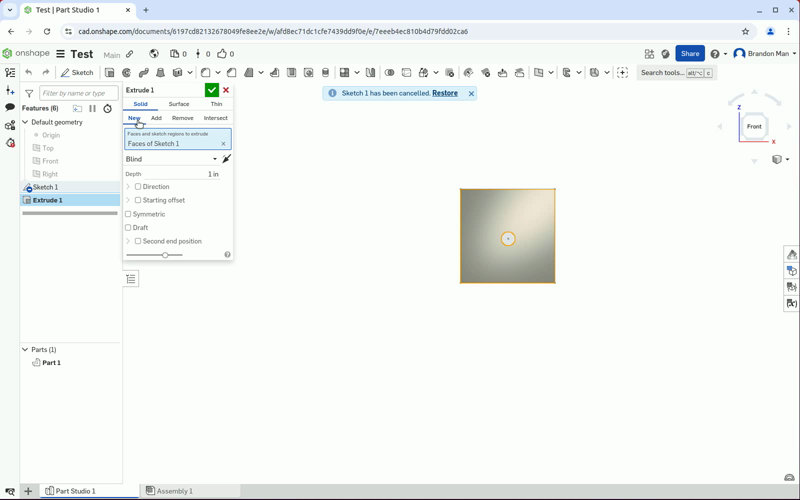
key(tab, 4)
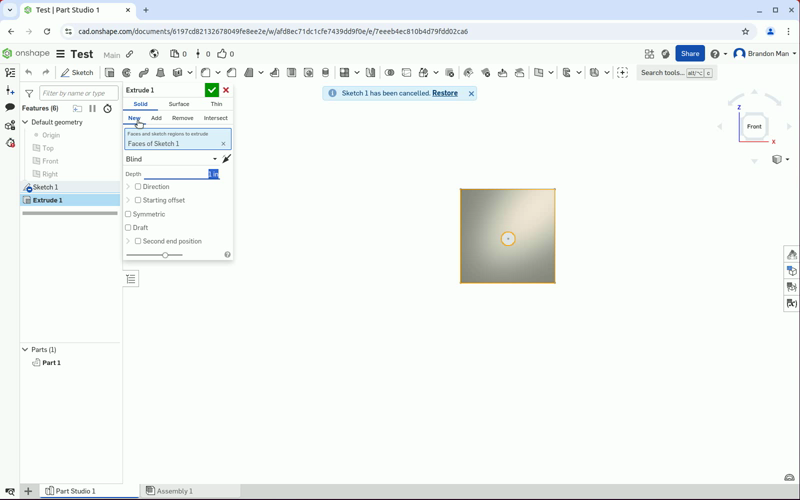
text(23.108)
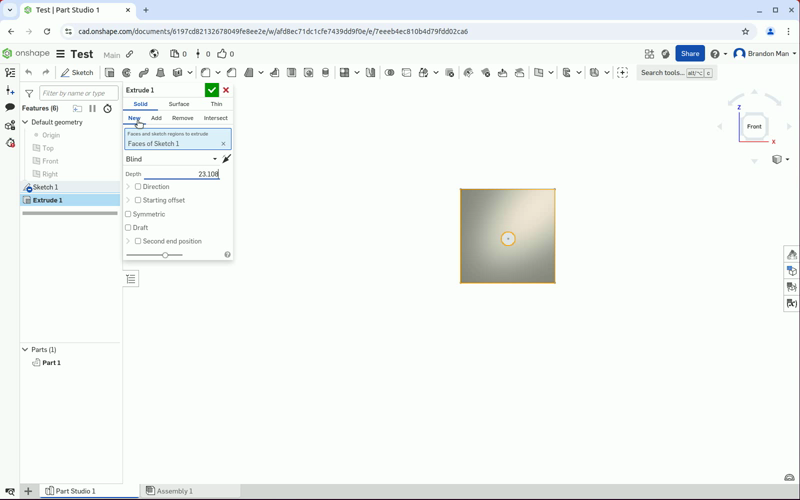
key(enter)
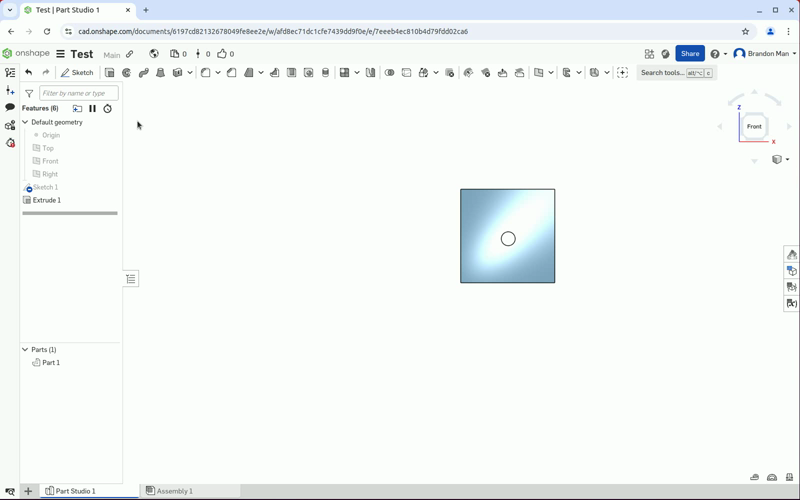
key(shift+h)
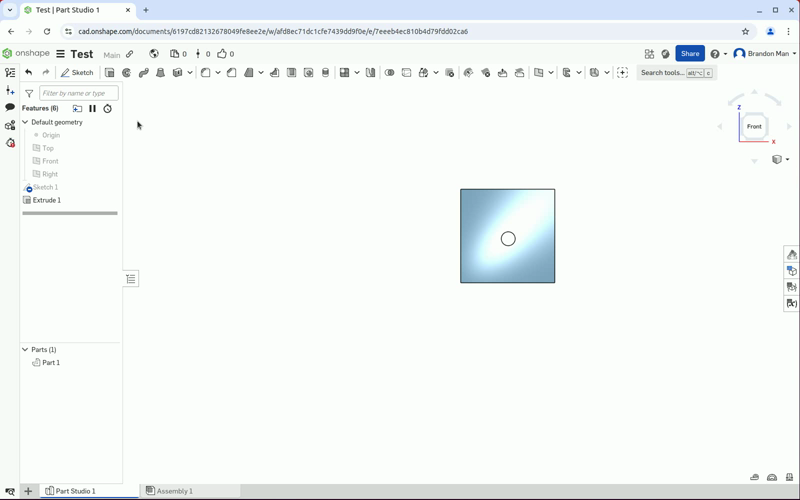
key(shift+h)
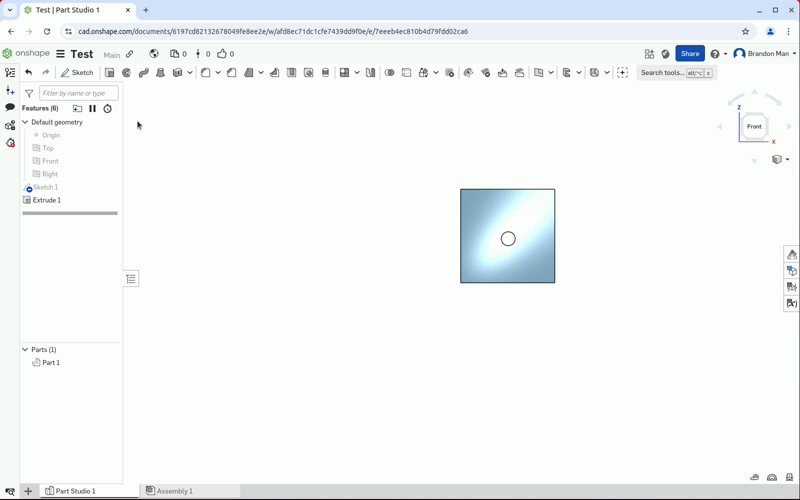
mouse_move(73, 189)
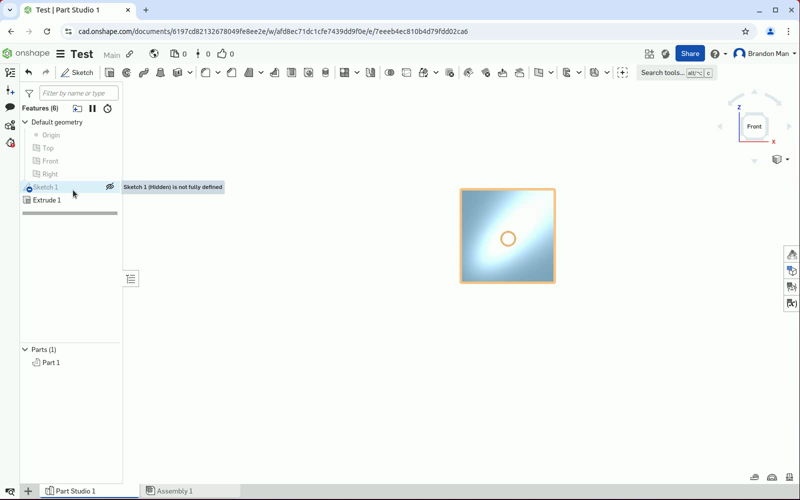
click(73, 189)
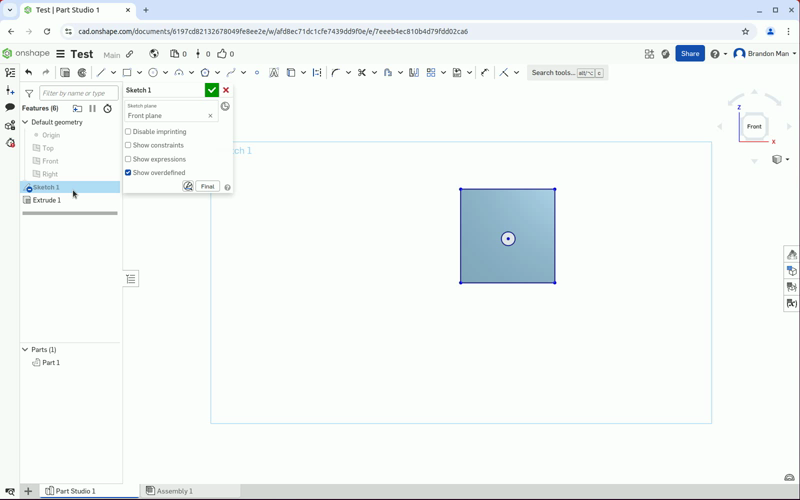
mouse_move(229, 92)
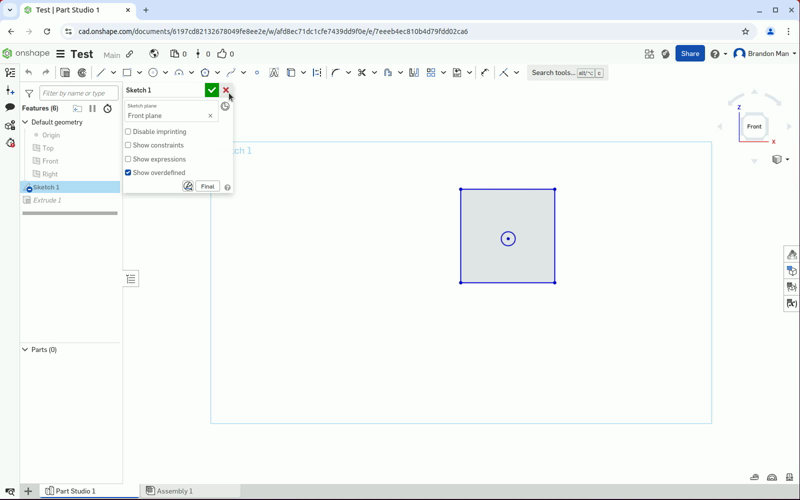
click(229, 92)
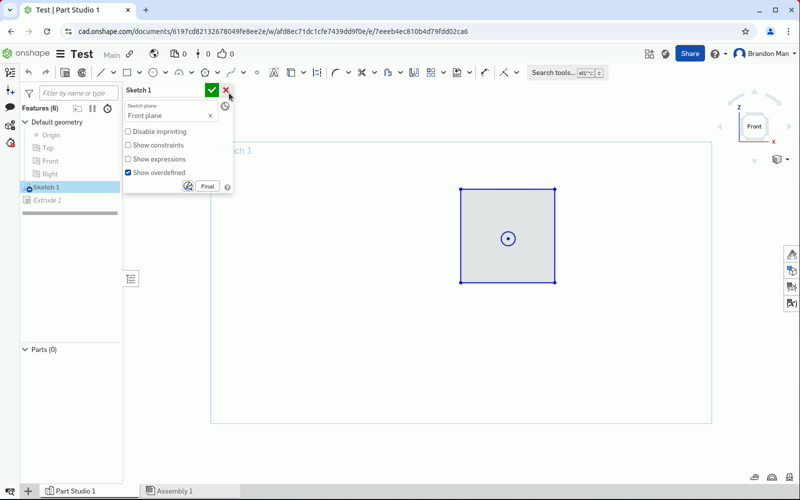
key(shift+s)
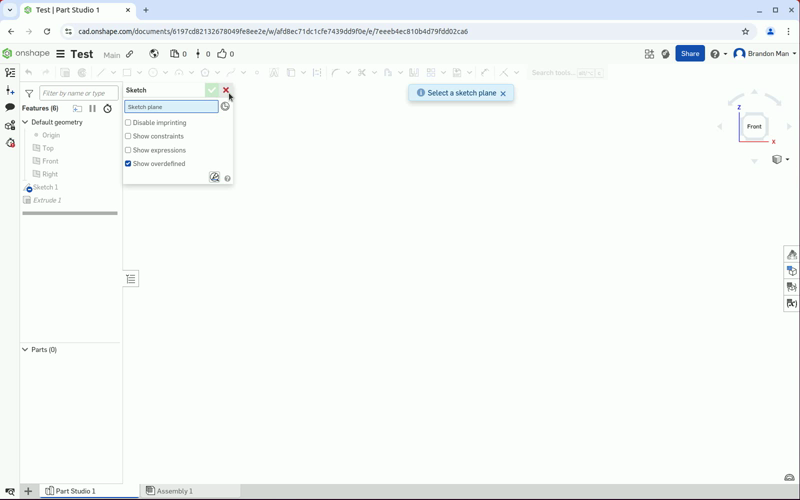
mouse_move(73, 163)
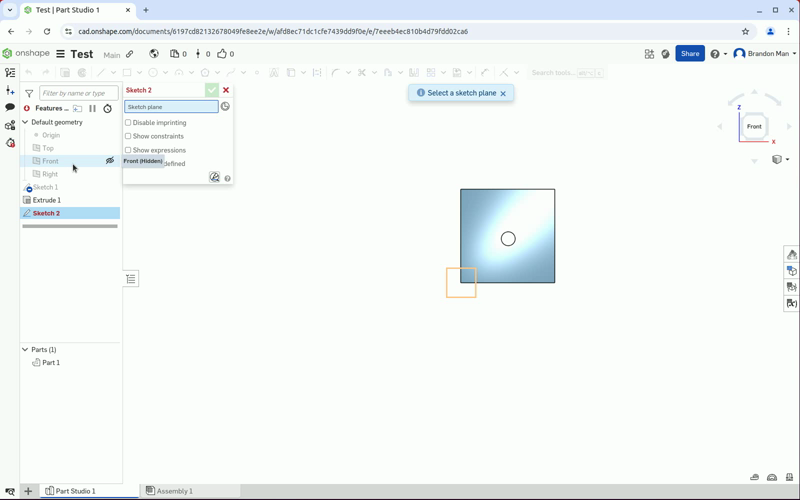
click(73, 163)
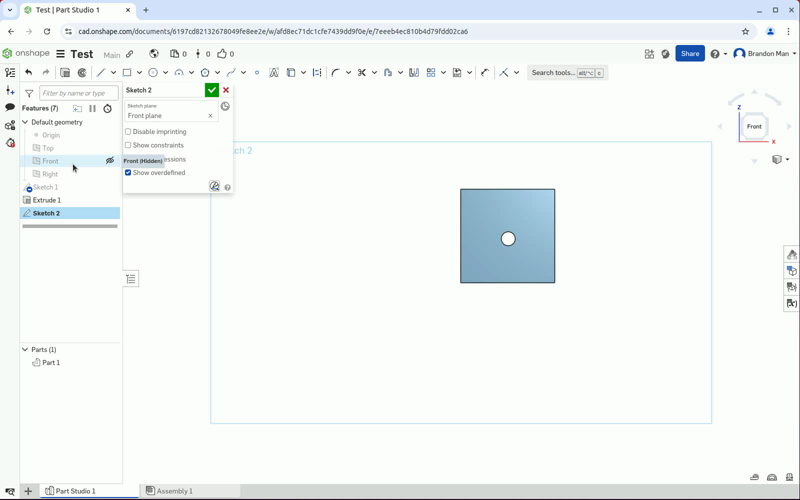
mouse_move(73, 352)
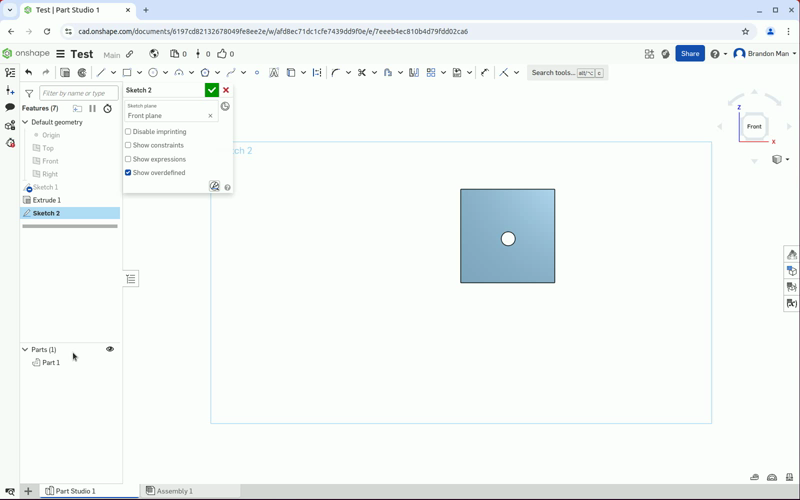
key(y)
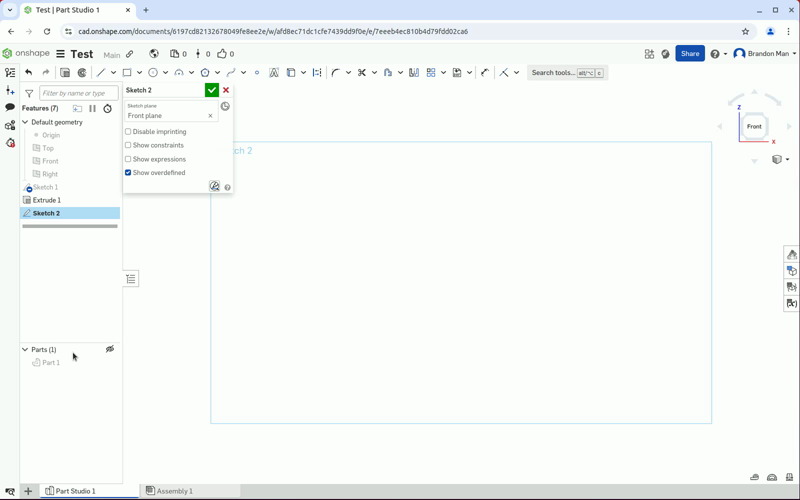
key(l)
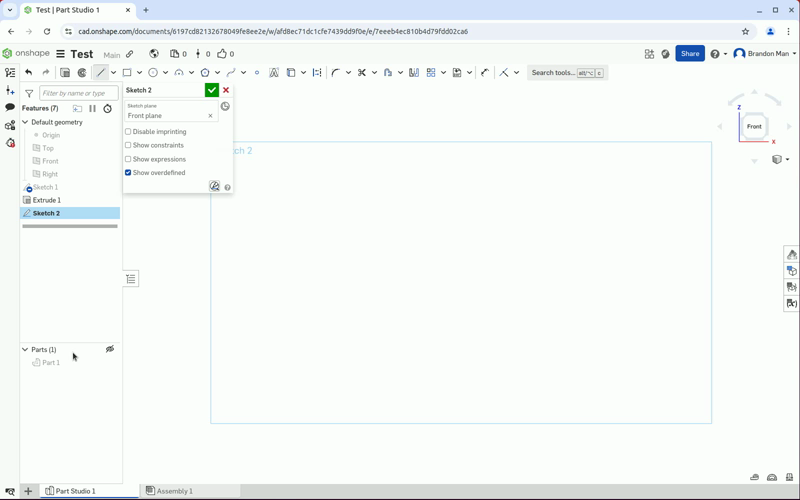
key_down(shift)
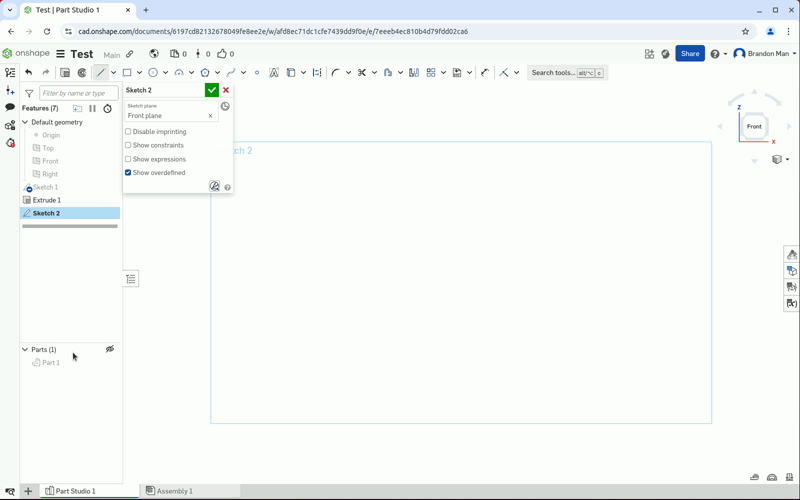
mouse_move(460, 282)
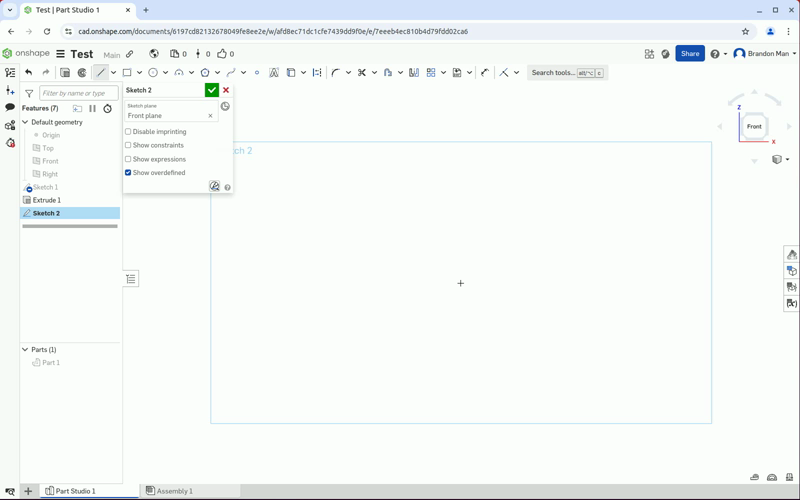
click(460, 282)
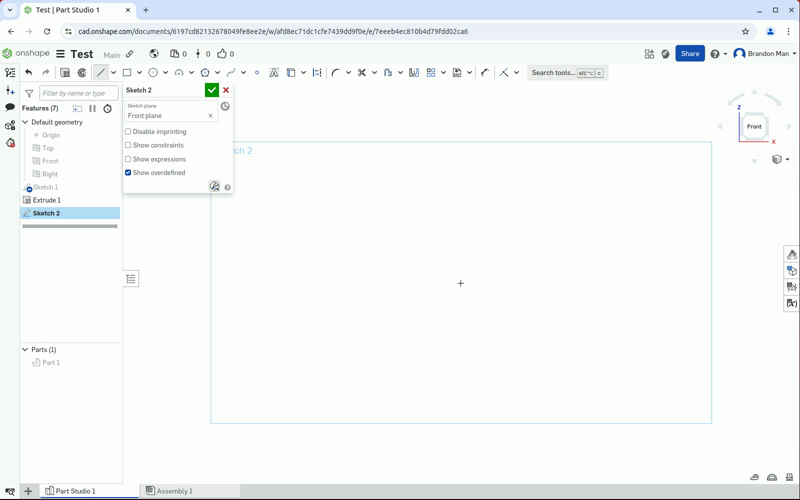
key_up(shift)
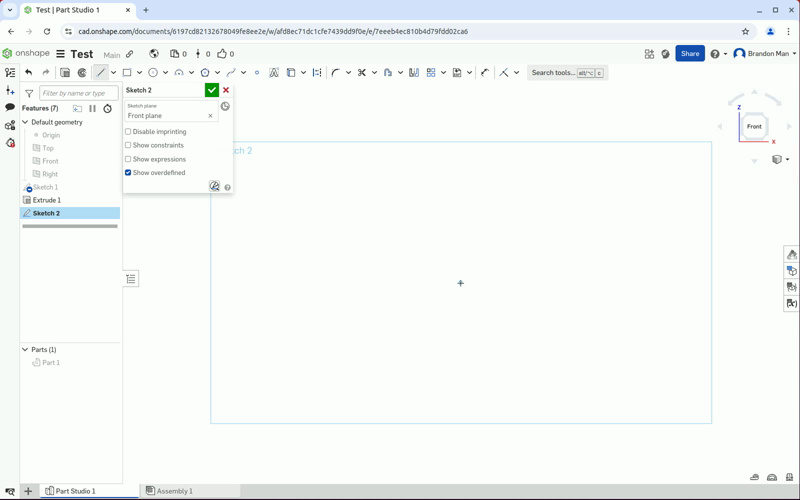
key_down(shift)
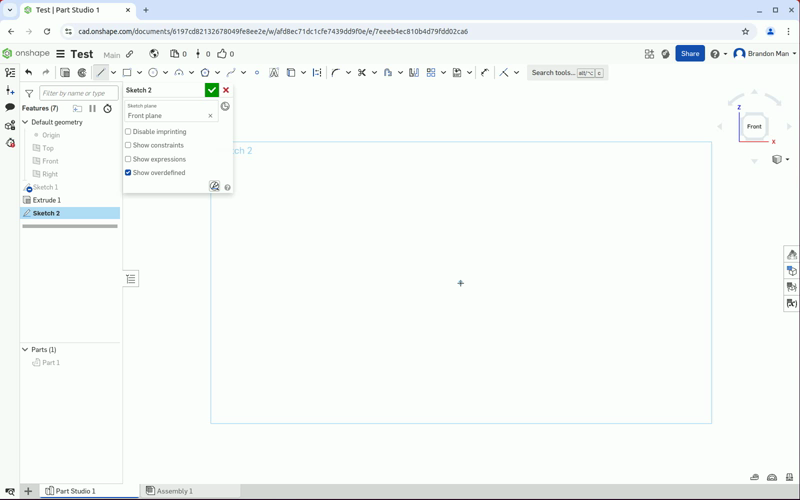
mouse_move(554, 282)
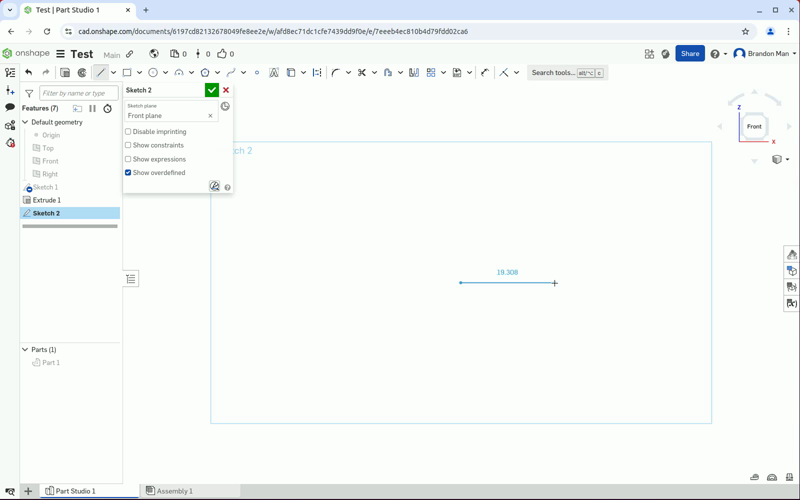
click(554, 282)
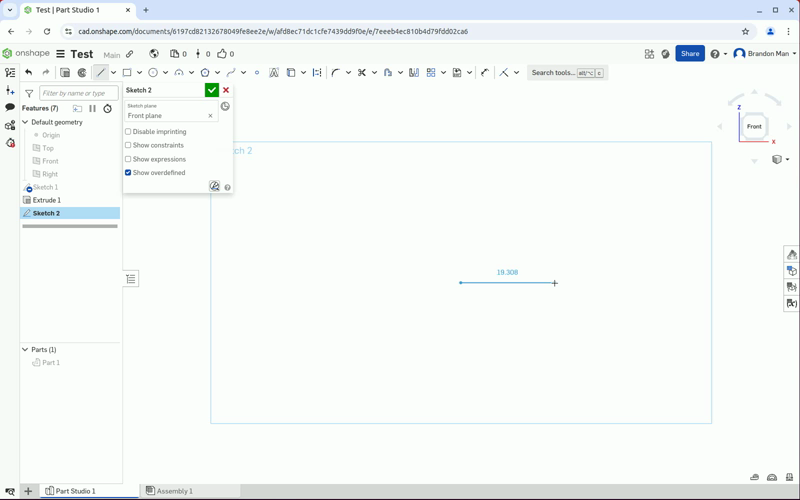
key_up(shift)
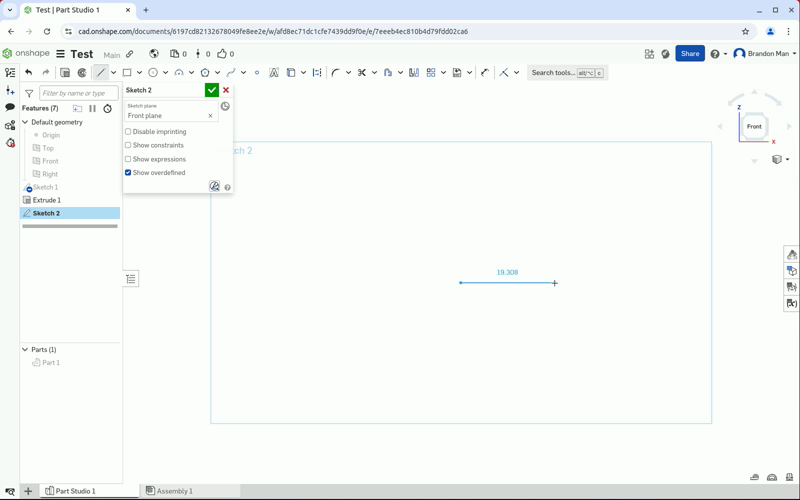
key_down(shift)
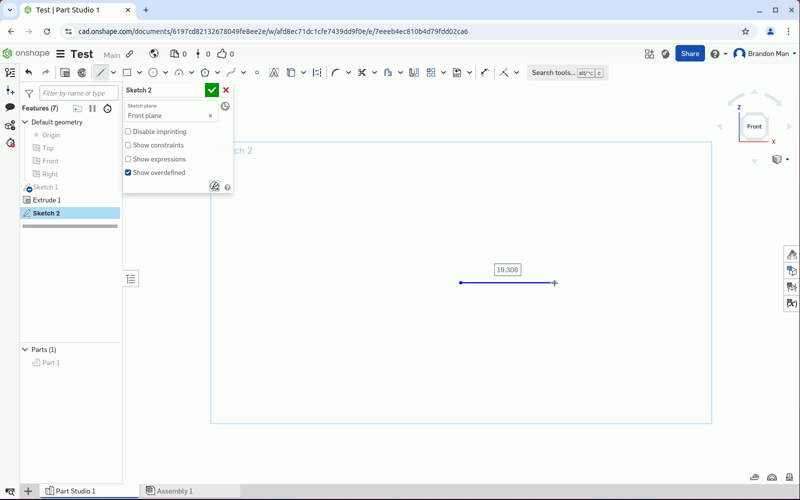
mouse_move(554, 189)
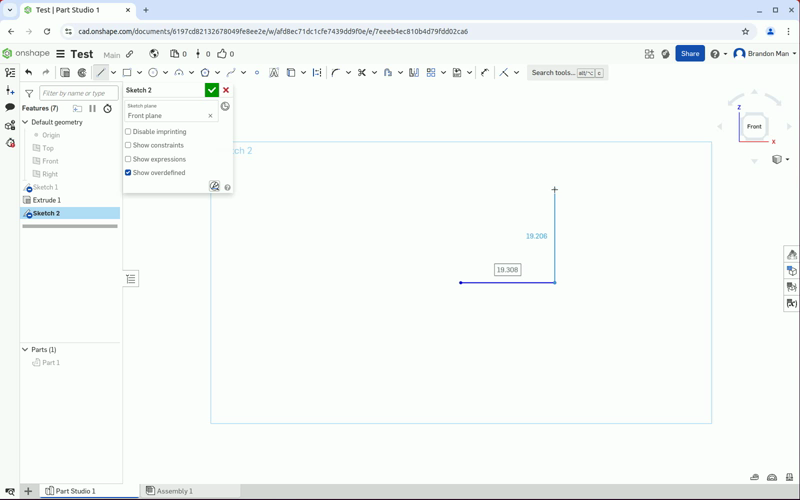
click(554, 189)
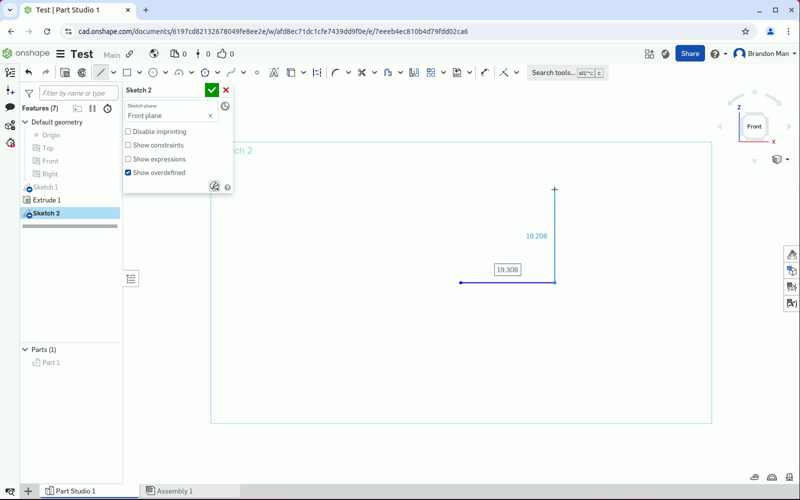
key_up(shift)
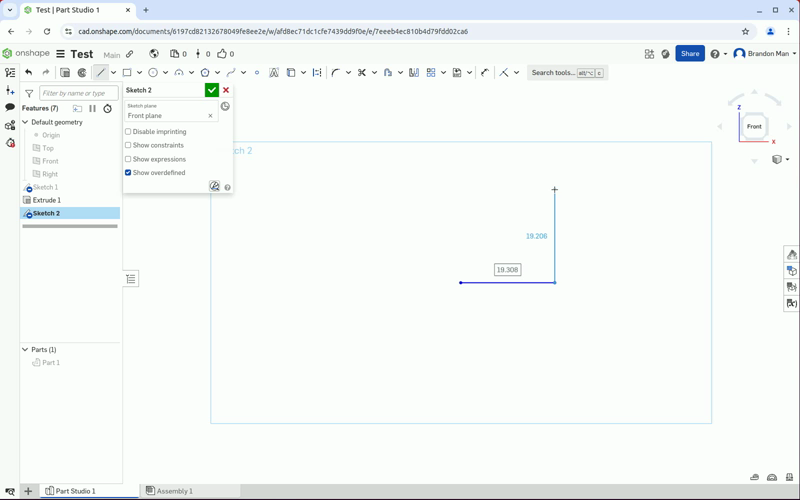
key_down(shift)
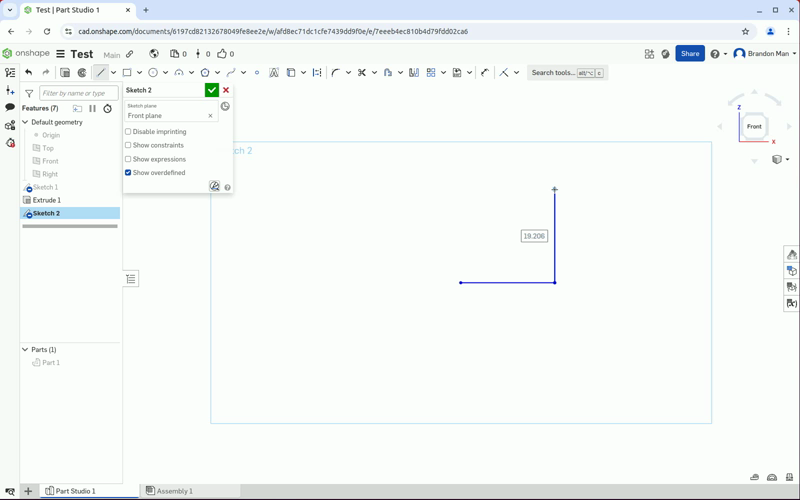
mouse_move(460, 189)
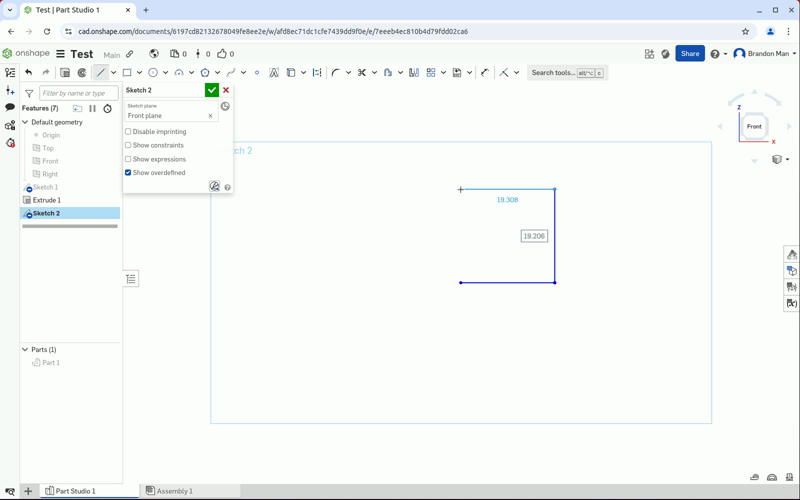
click(460, 189)
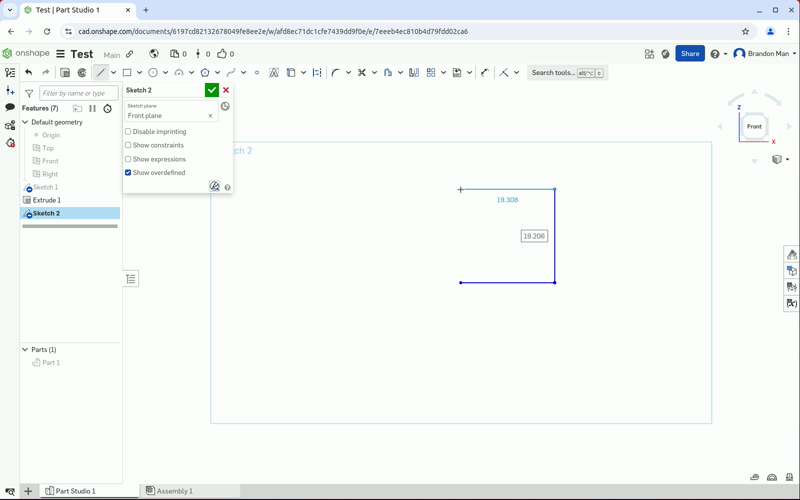
key_up(shift)
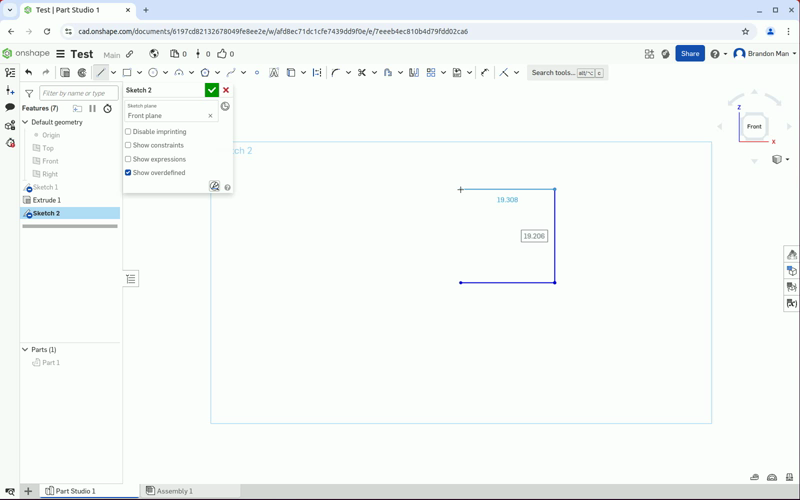
key_down(shift)
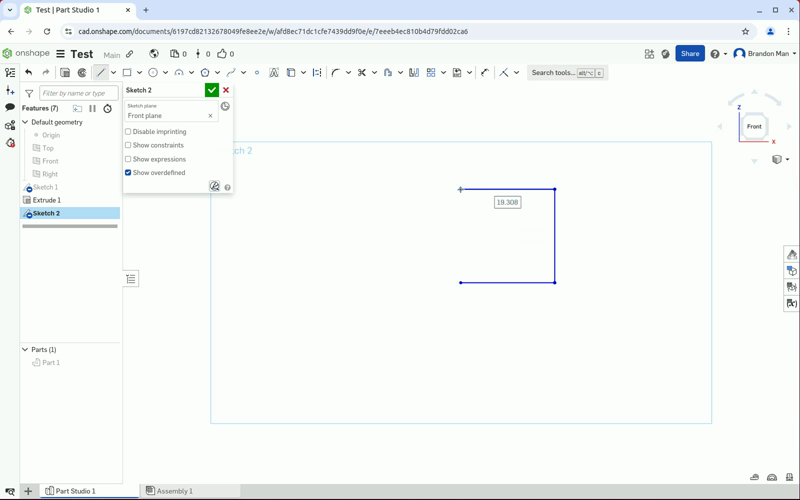
mouse_move(460, 282)
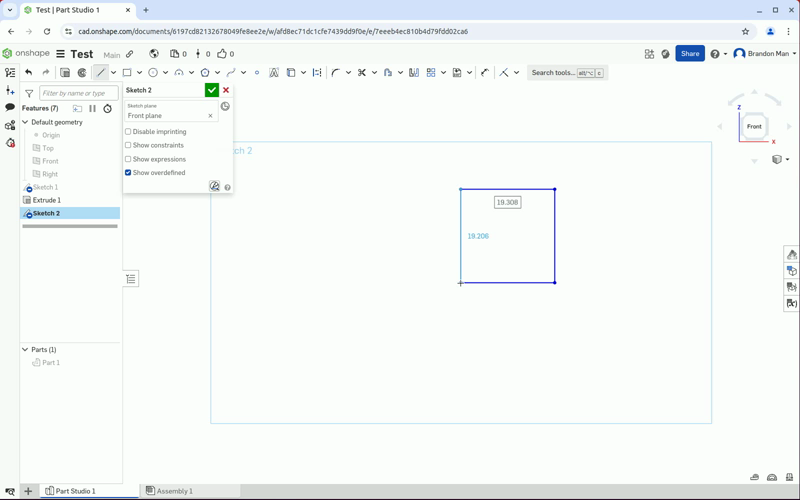
key_up(shift)
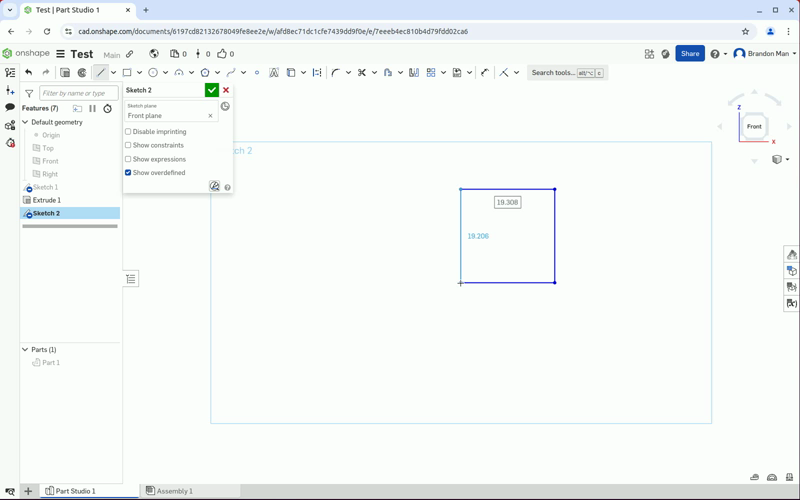
click(460, 282)
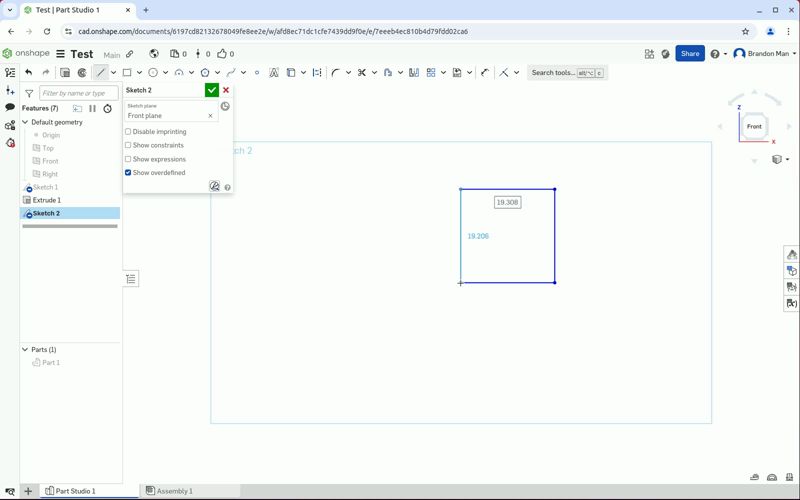
key(esc)
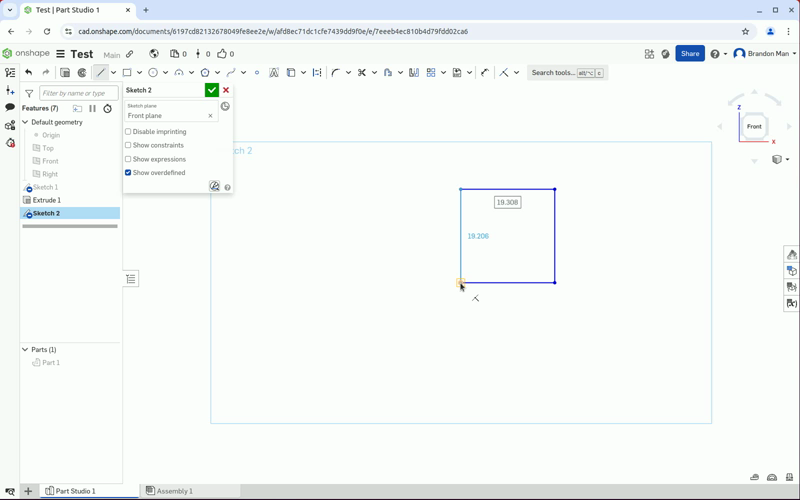
key(c)
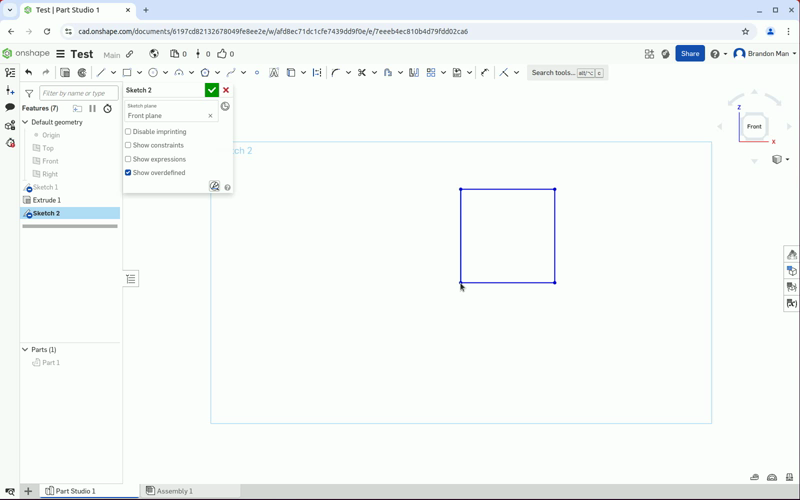
key_down(shift)
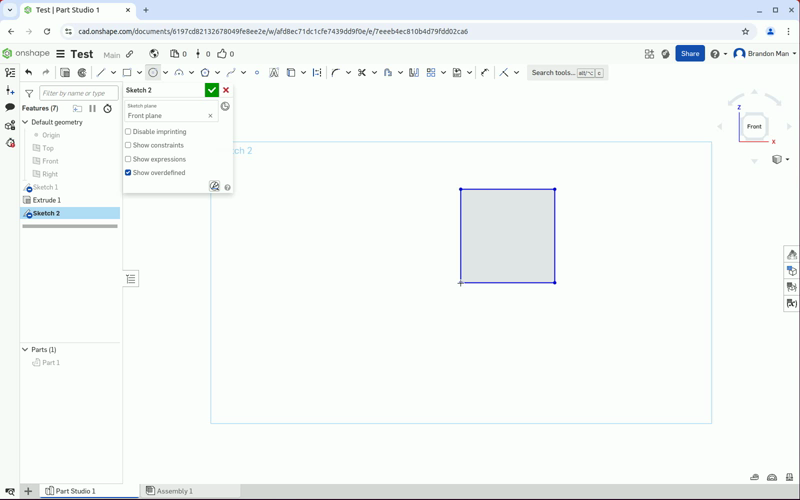
mouse_move(508, 238)
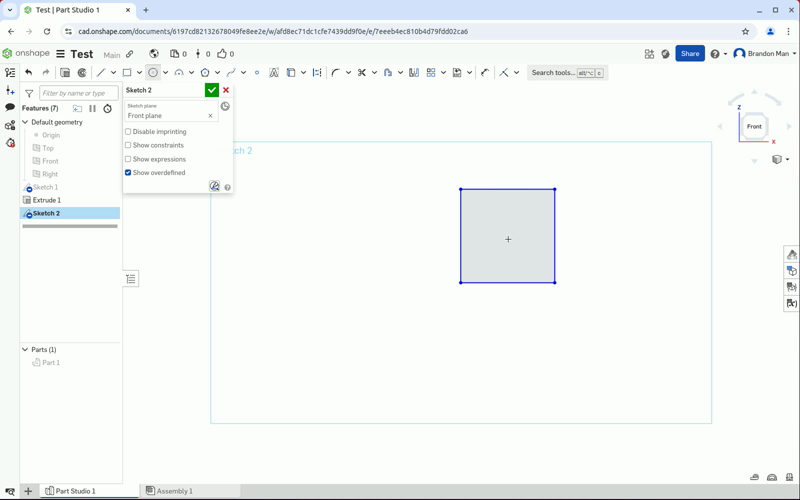
click(508, 238)
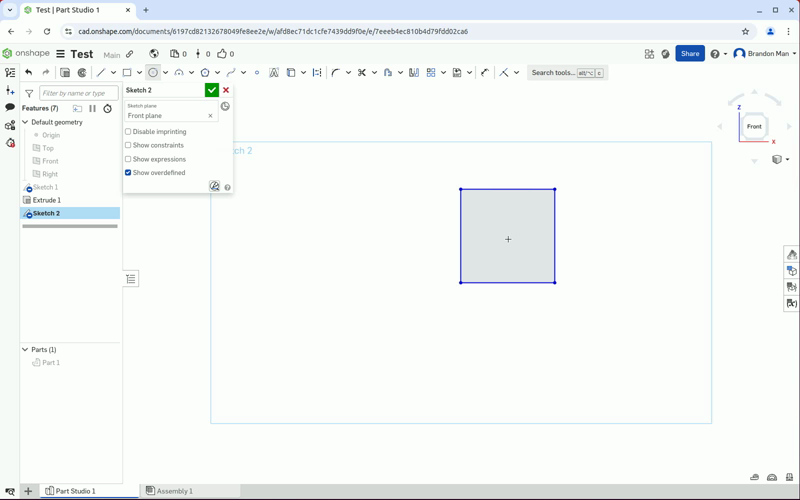
key_up(shift)
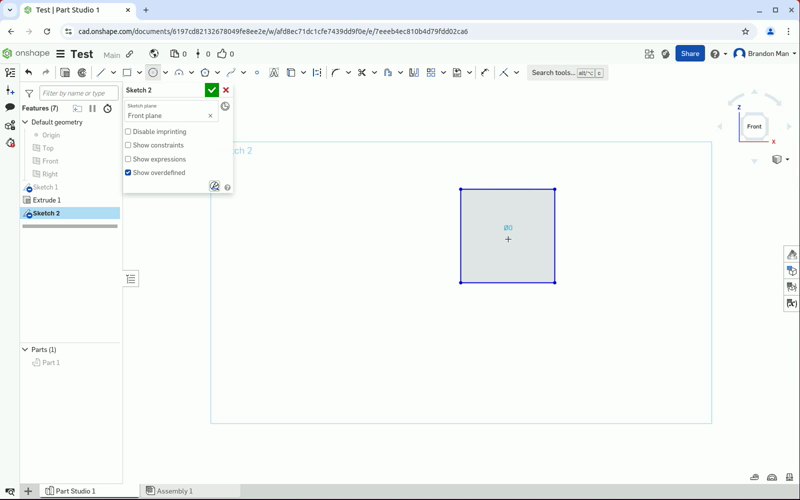
mouse_move(515, 238)
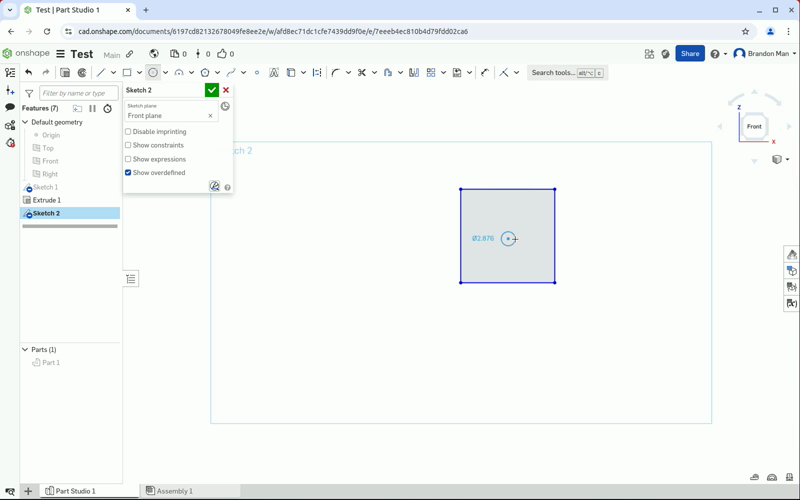
click(515, 238)
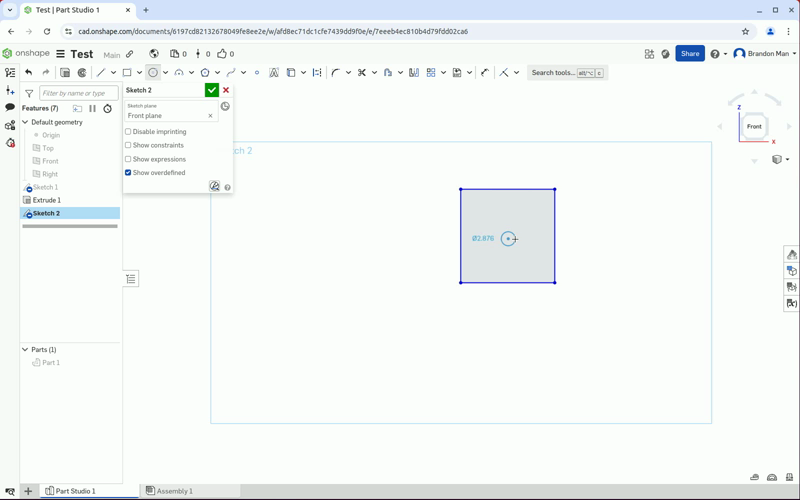
key(esc)
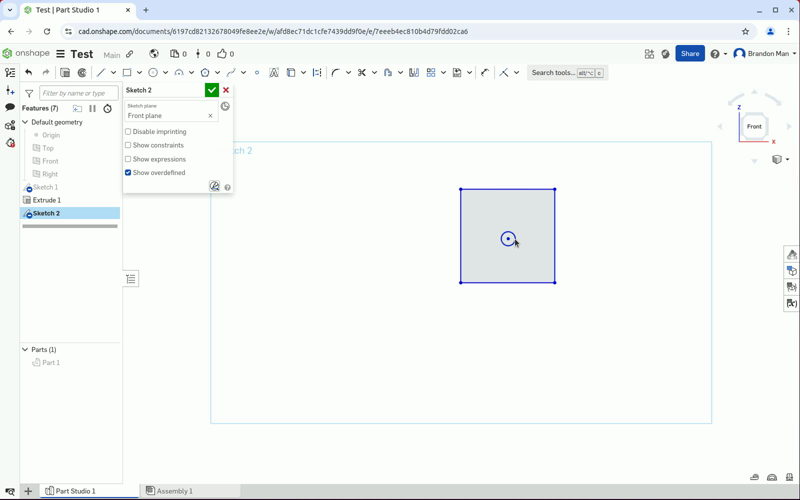
mouse_move(514, 216)
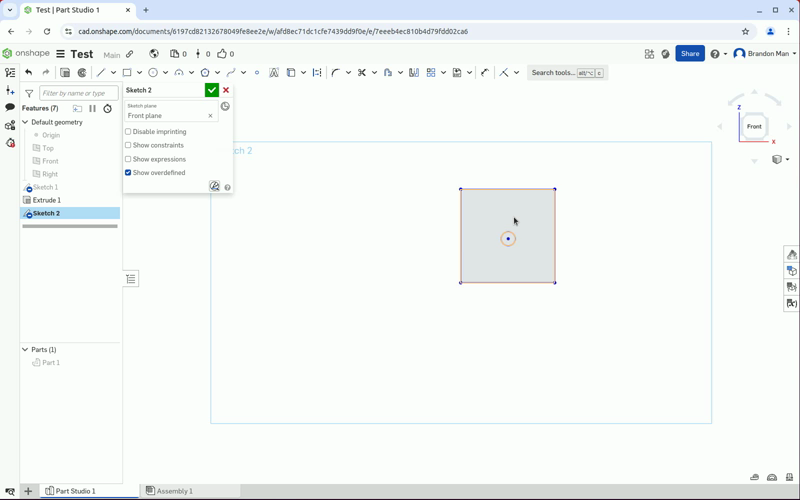
click(514, 216)
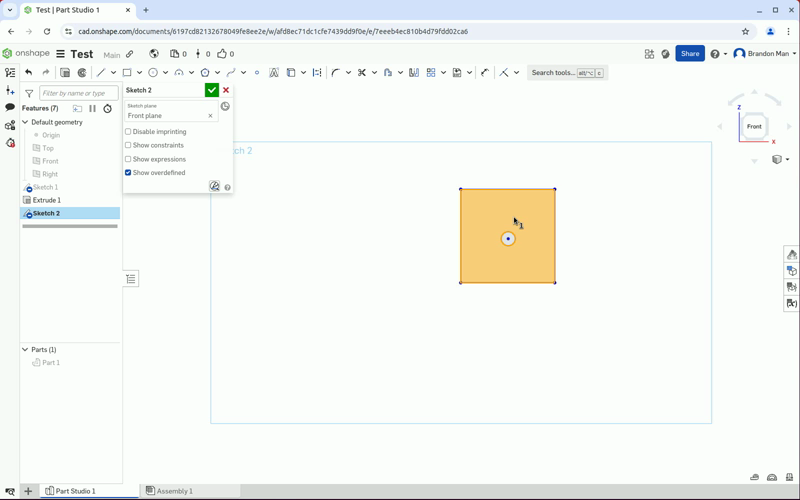
mouse_move(73, 352)
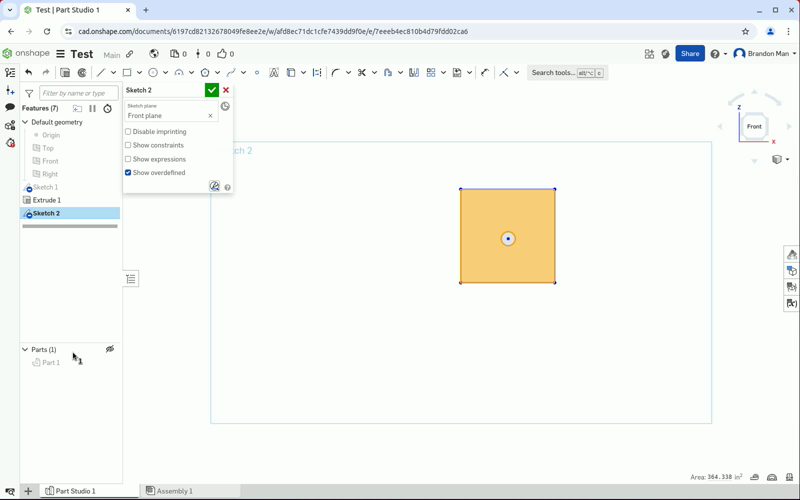
key(shift+y)
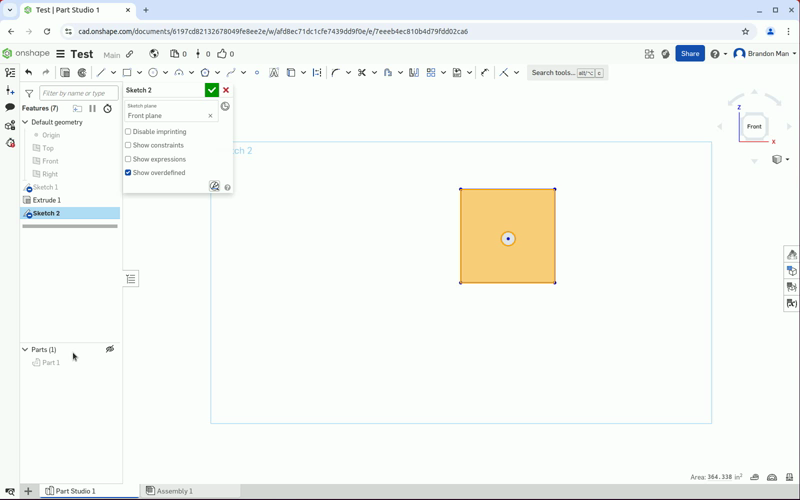
key(shift+e)
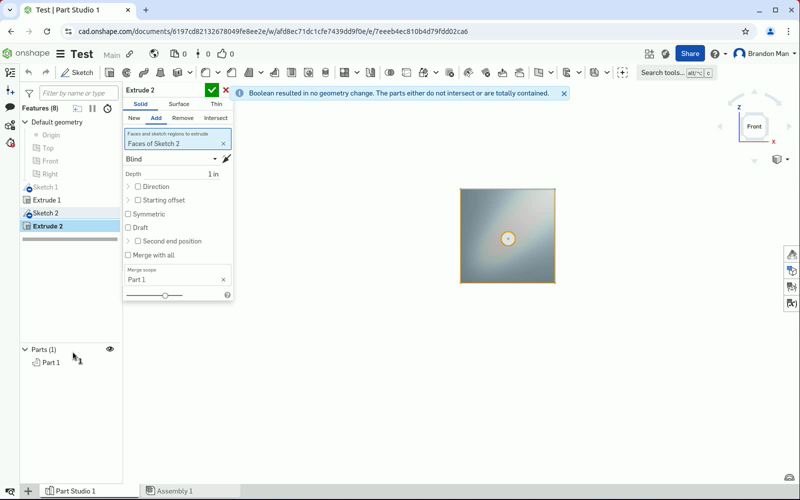
mouse_move(143, 106)
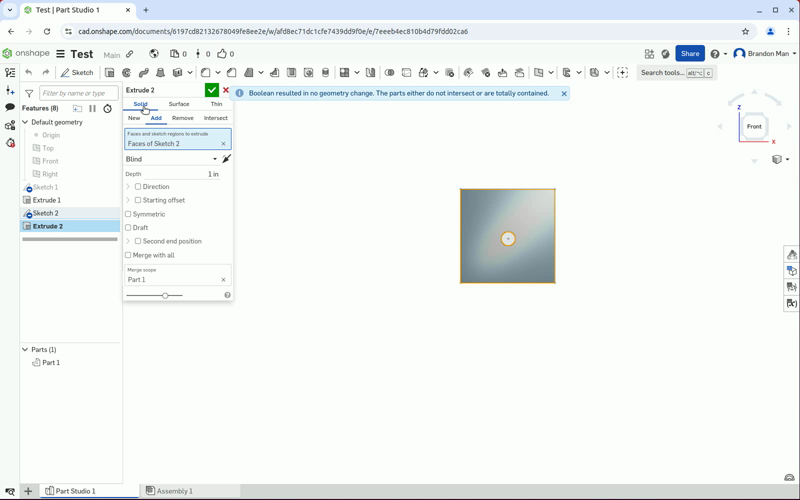
click(143, 106)
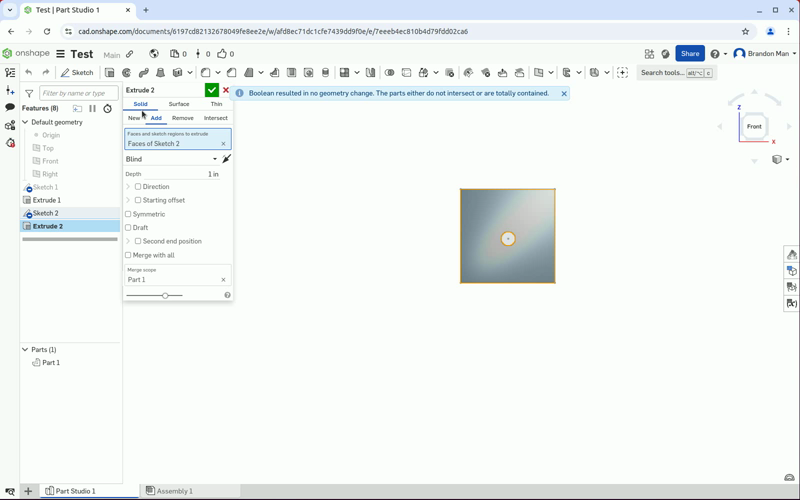
mouse_move(137, 120)
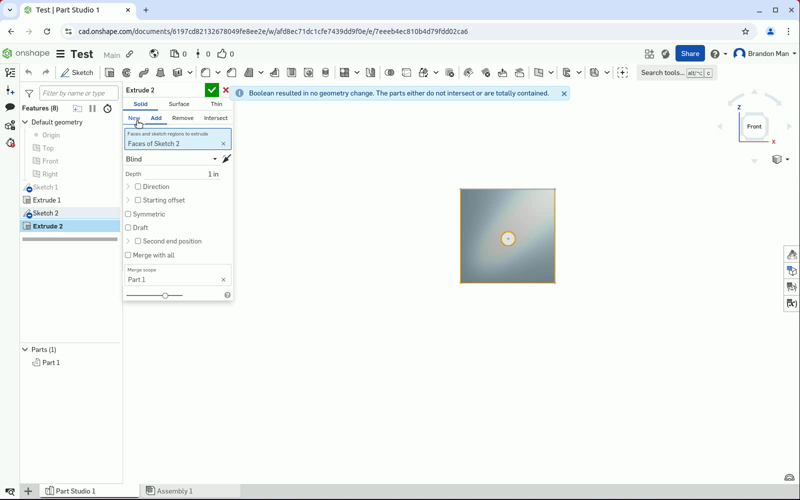
click(137, 120)
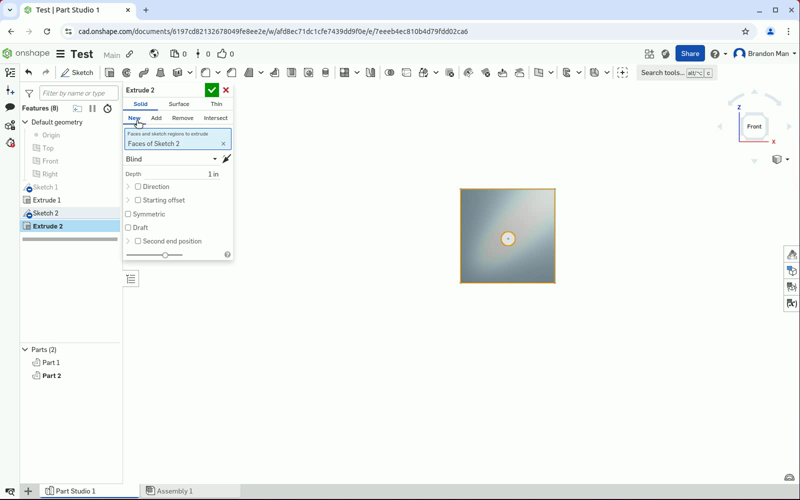
key(tab, 4)
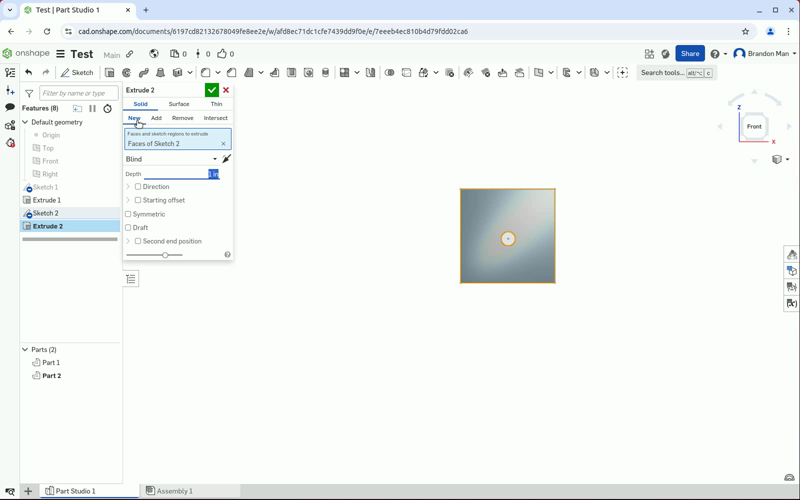
text(6.499)
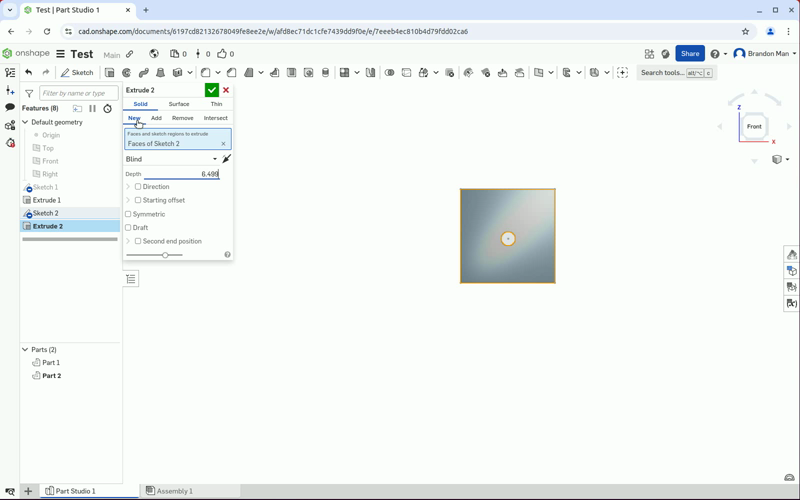
key(enter)
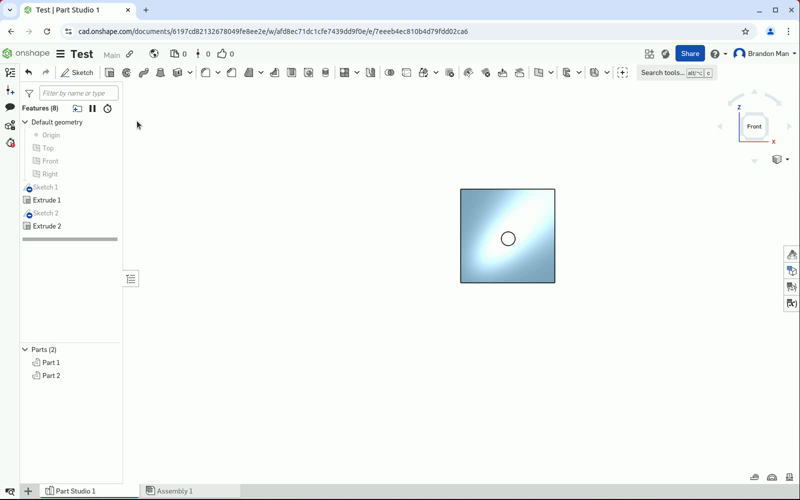
key(shift+h)
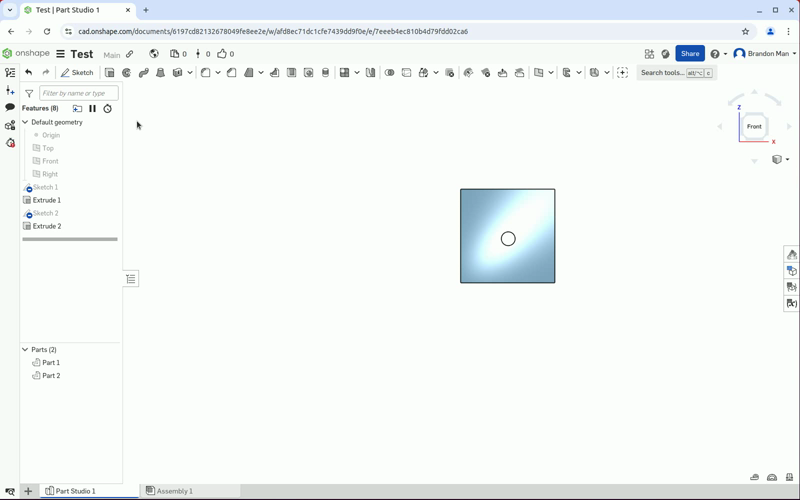
key(shift+h)
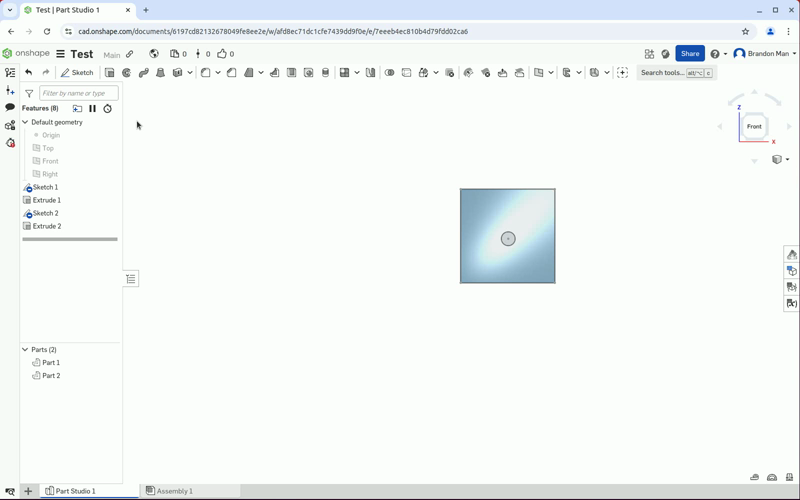
key(shift+7)
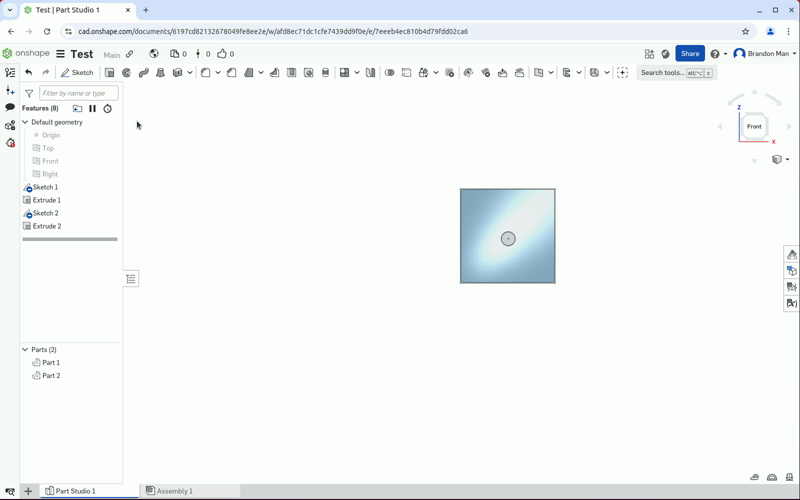
key(left, 2)
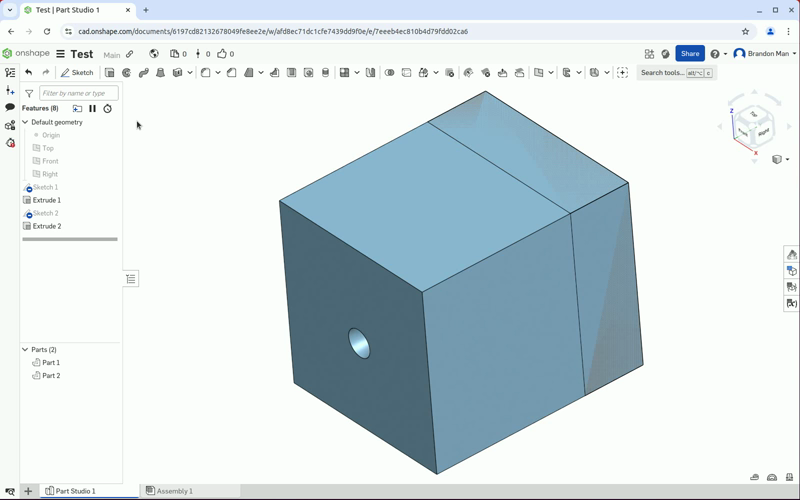
key(down, 2)
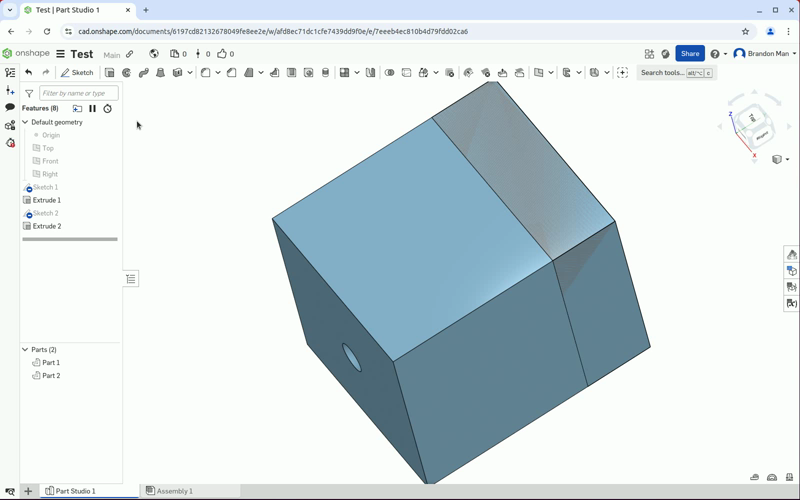
key(up, 2)
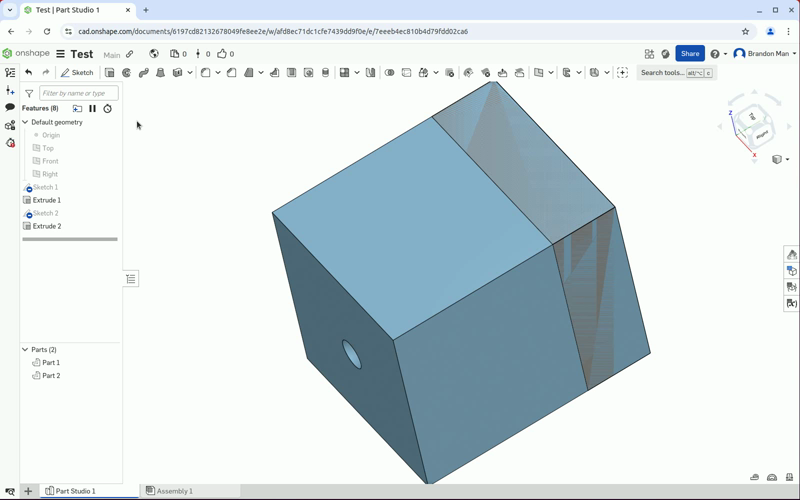
key(right, 2)
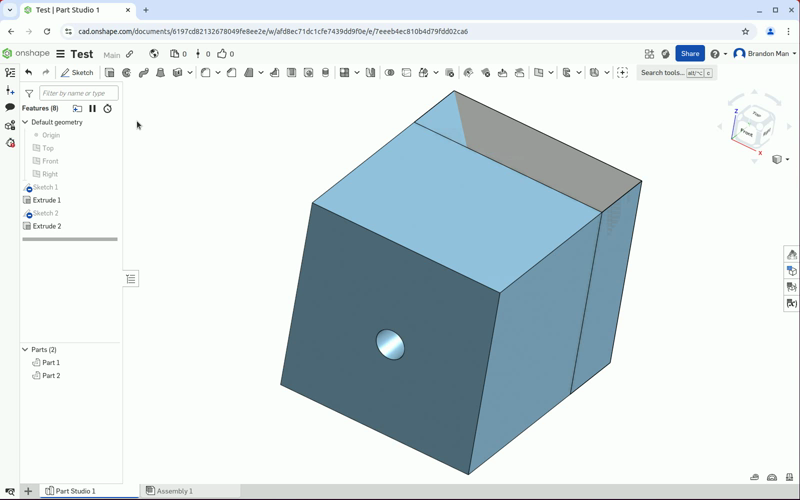
mouse_move(73, 189)
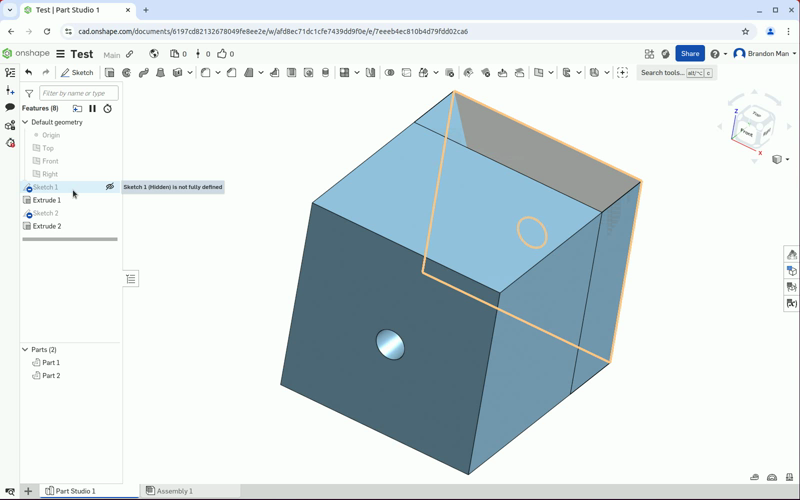
click(73, 189)